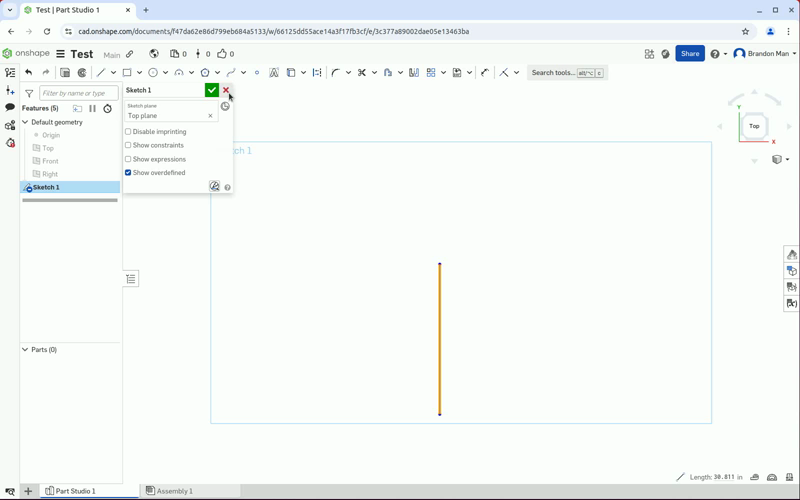
key(shift+h)
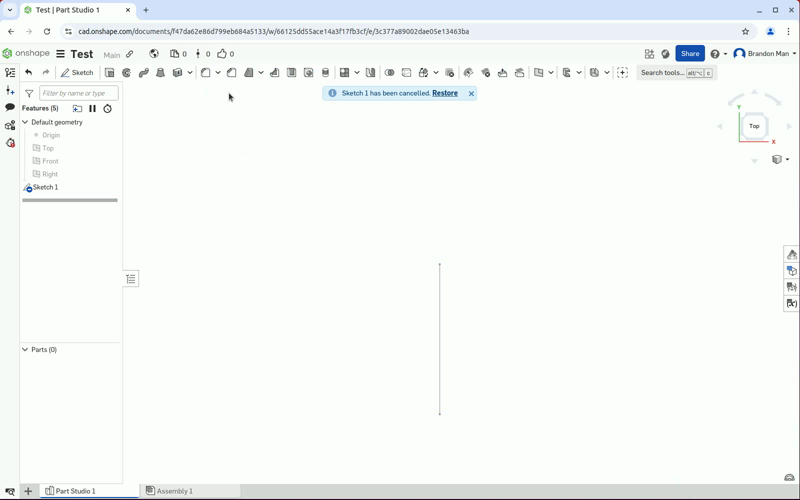
key(shift+s)
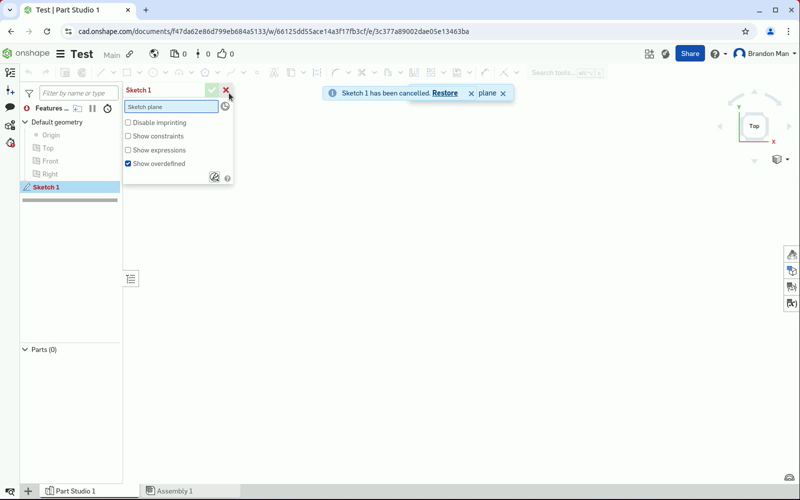
mouse_move(73, 150)
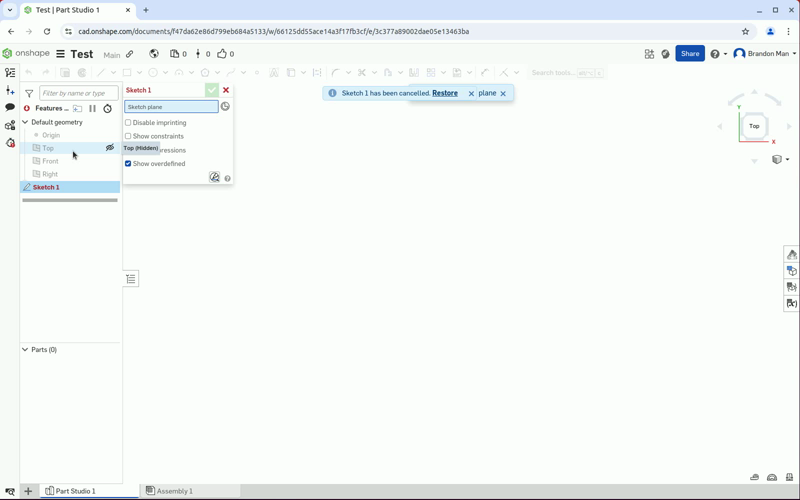
click(73, 150)
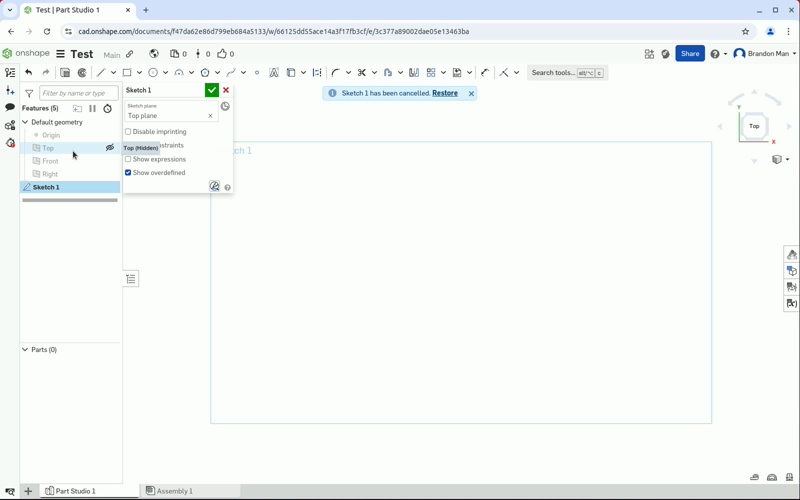
mouse_move(73, 352)
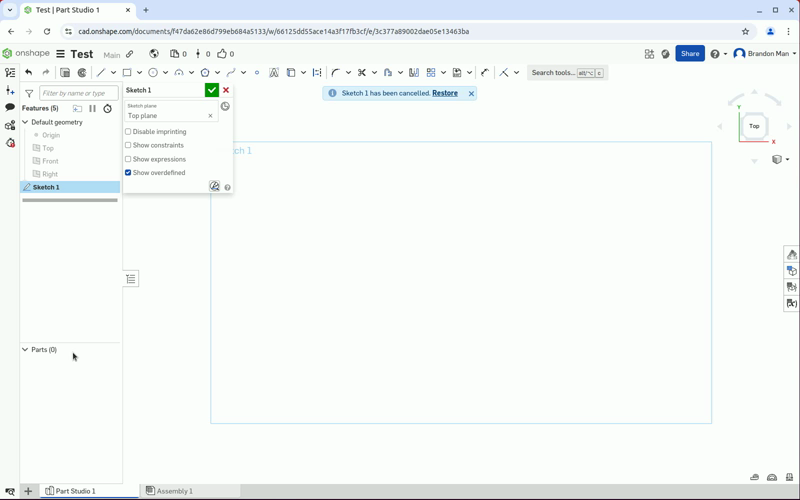
key(y)
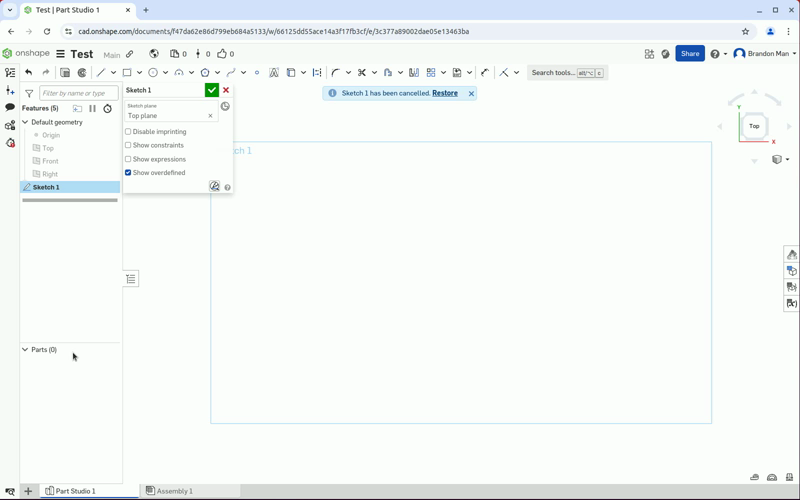
key(l)
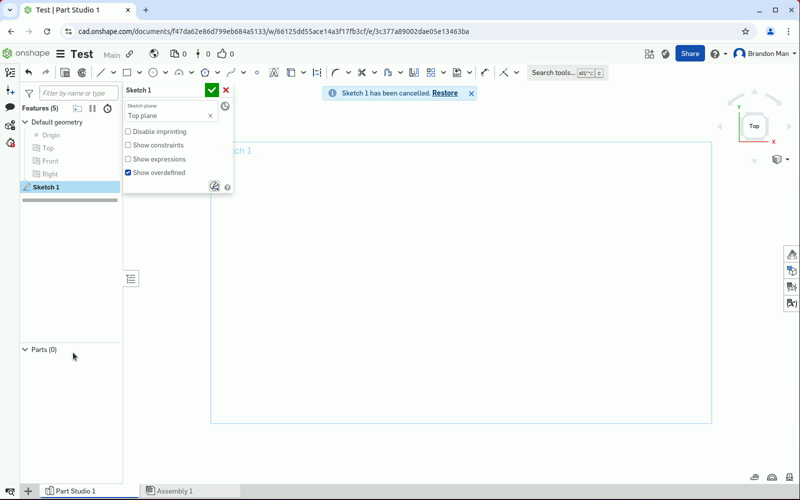
key_down(shift)
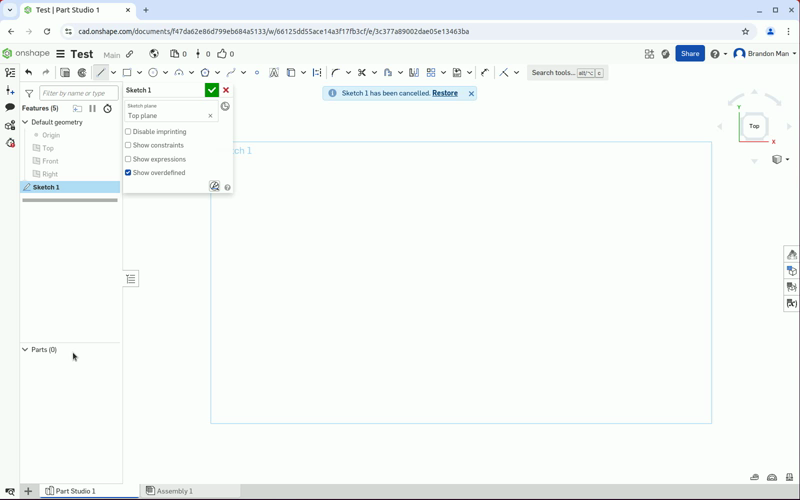
mouse_move(352, 337)
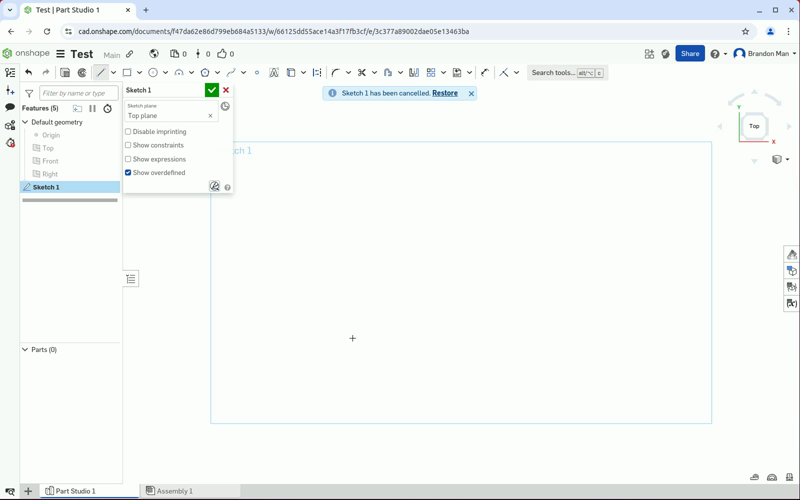
click(352, 337)
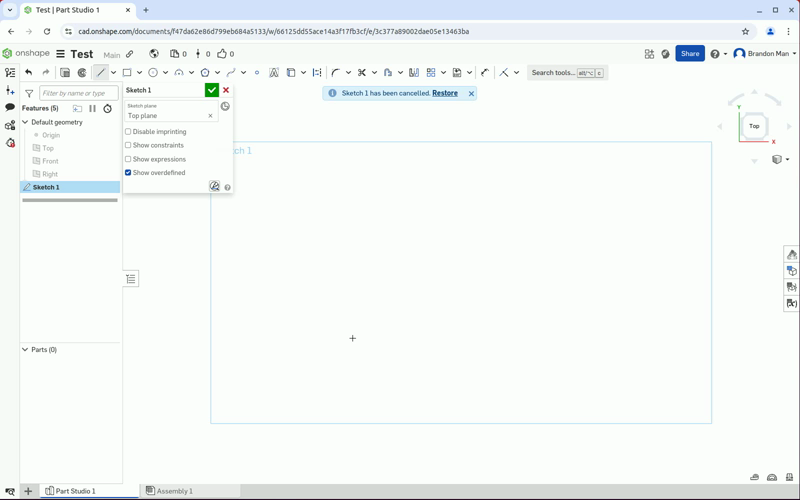
key_up(shift)
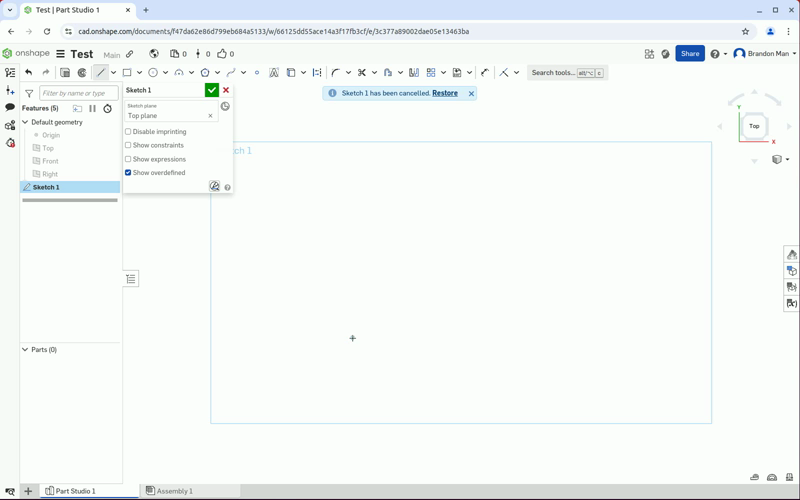
key_down(shift)
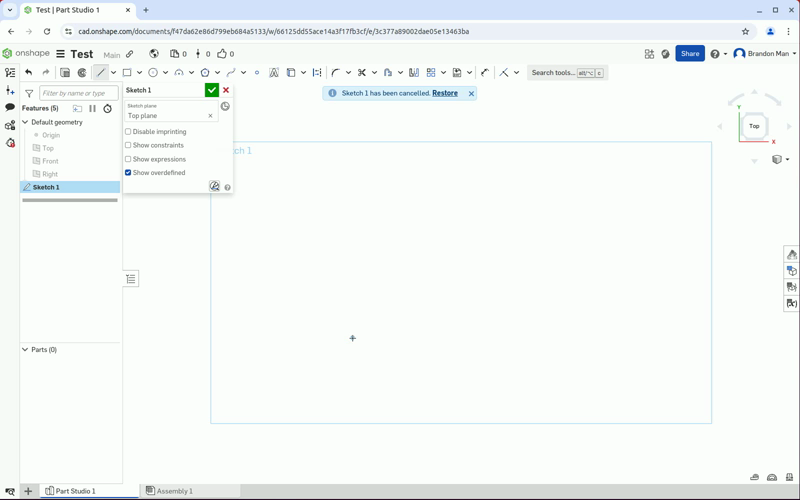
mouse_move(572, 337)
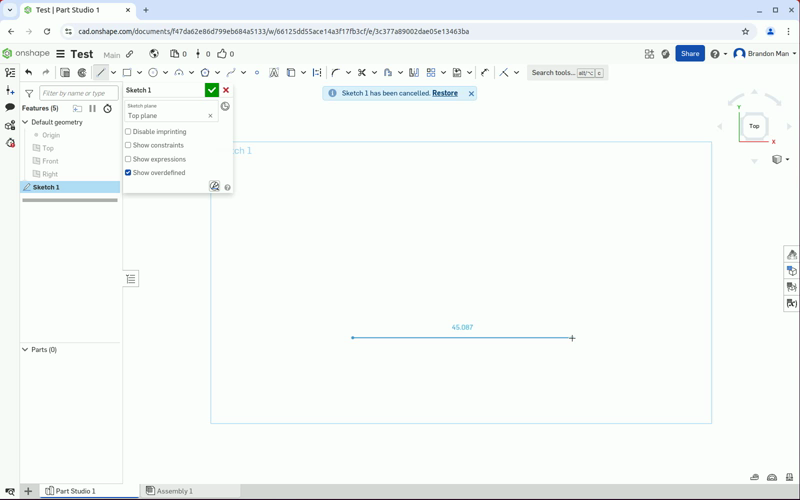
click(572, 337)
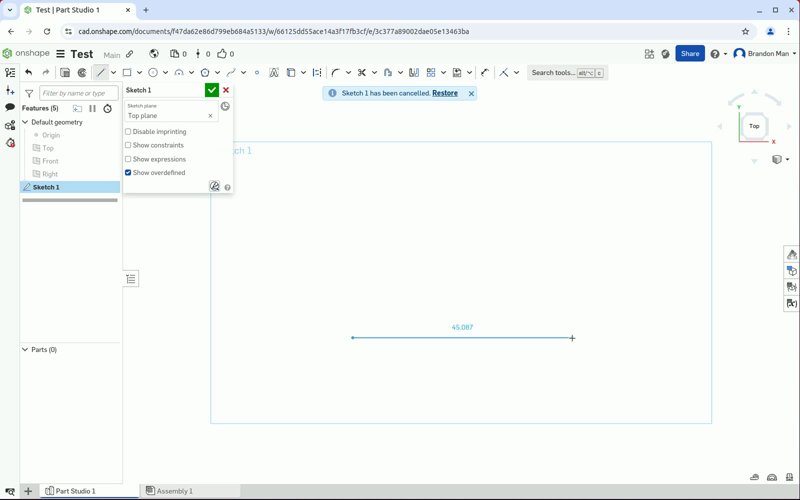
key_up(shift)
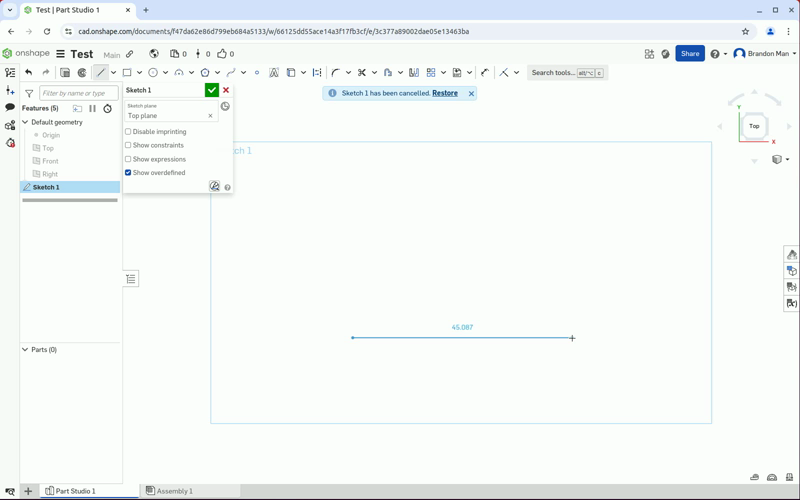
key_down(shift)
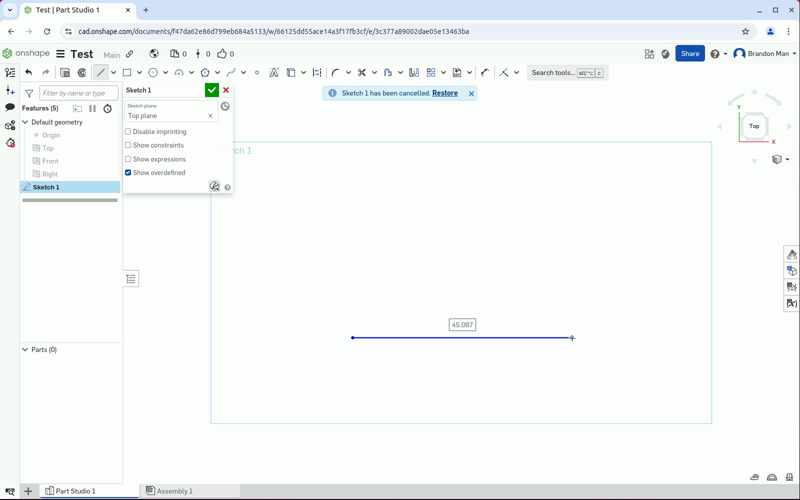
mouse_move(572, 190)
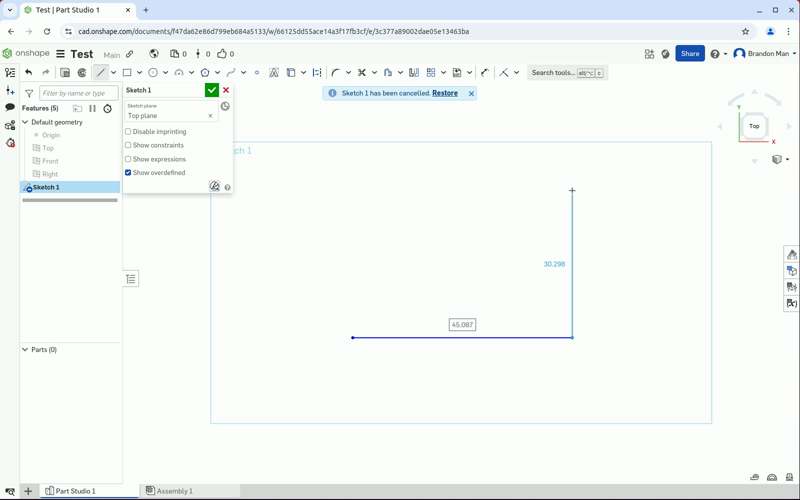
click(572, 190)
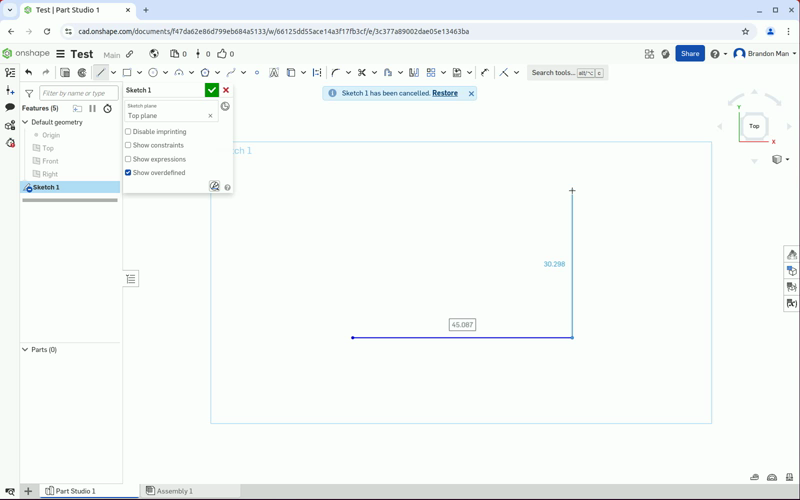
key_up(shift)
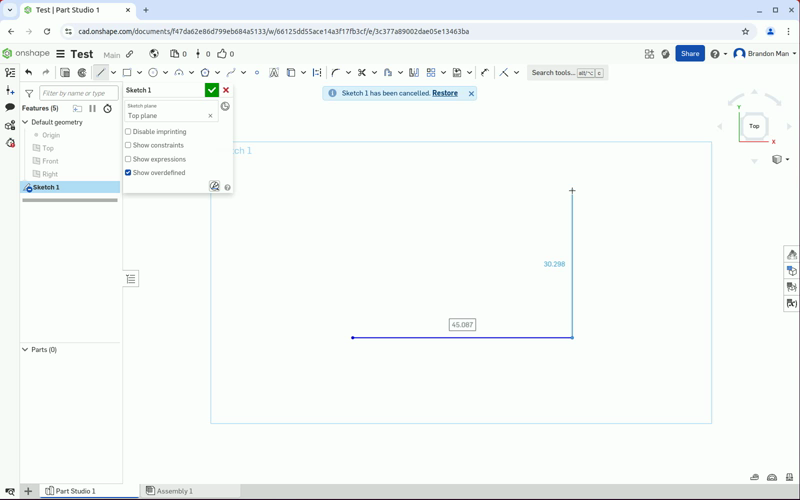
key_down(shift)
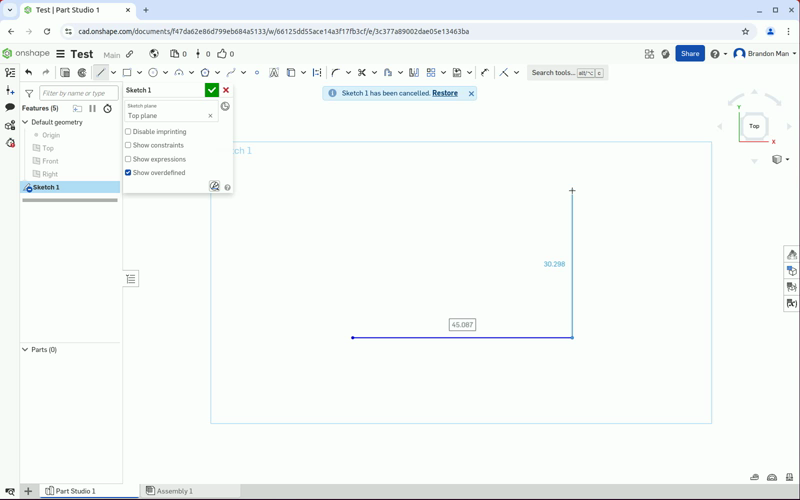
mouse_move(352, 190)
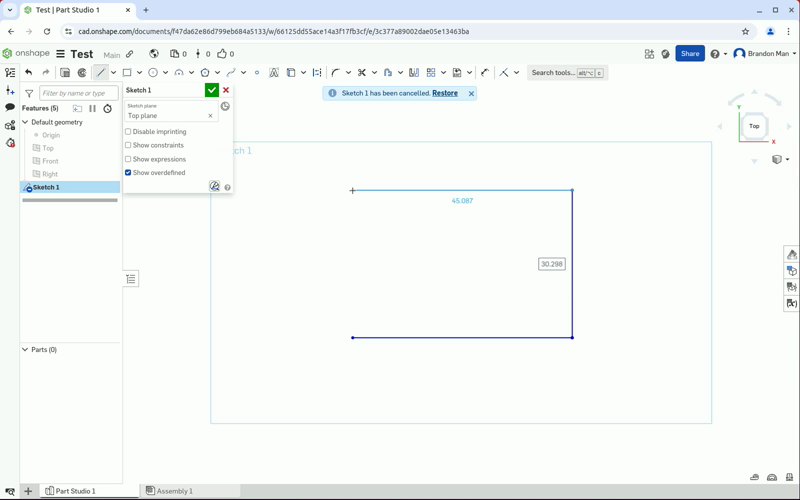
click(352, 190)
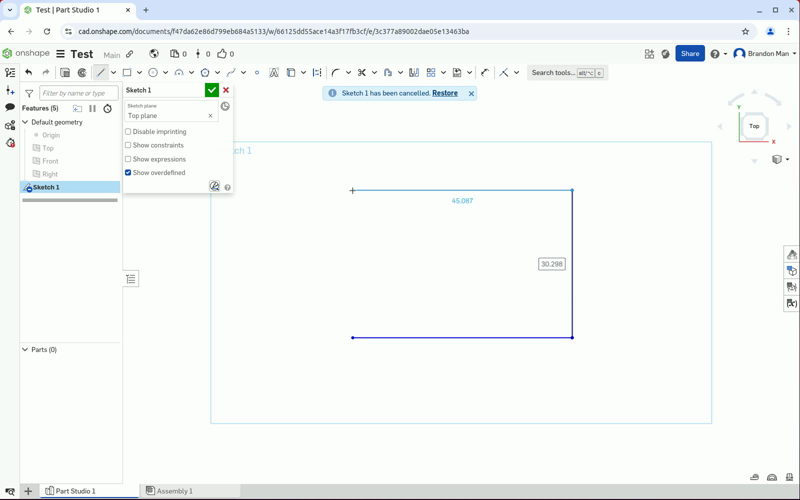
key_up(shift)
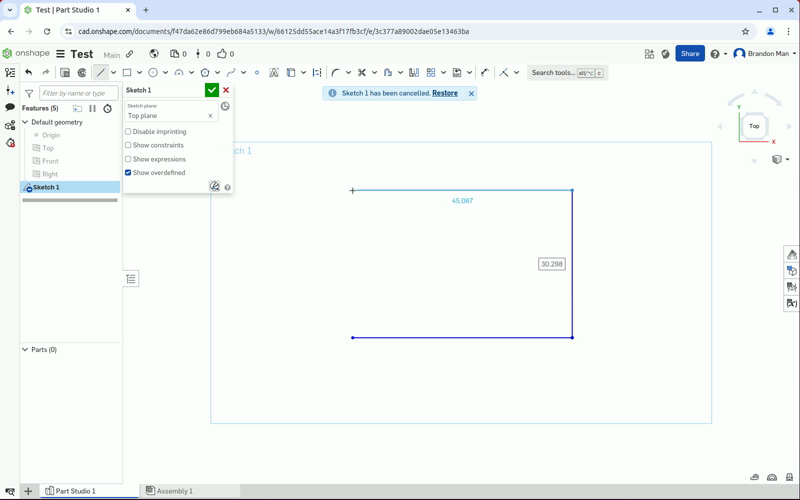
key_down(shift)
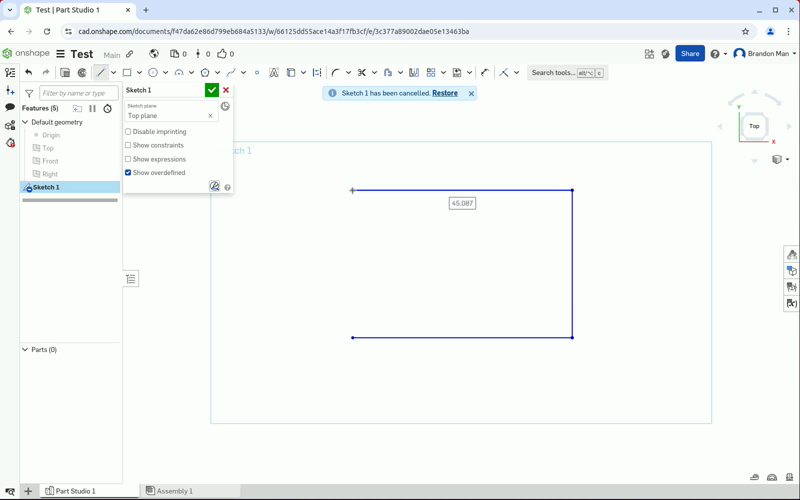
mouse_move(352, 337)
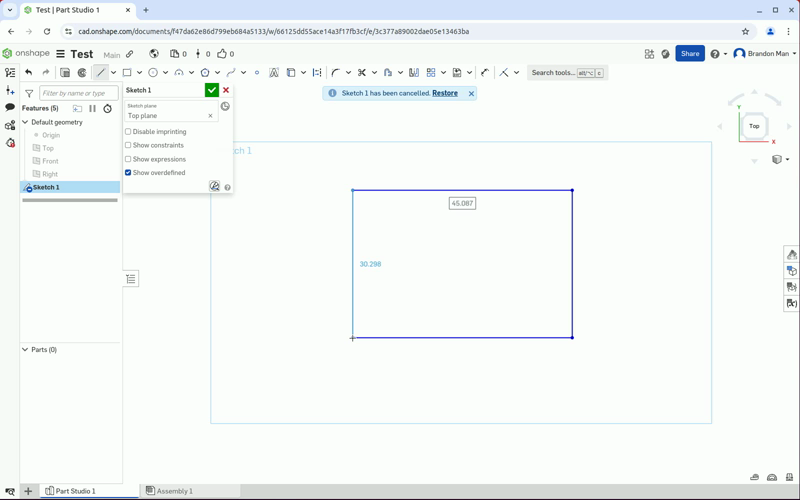
key_up(shift)
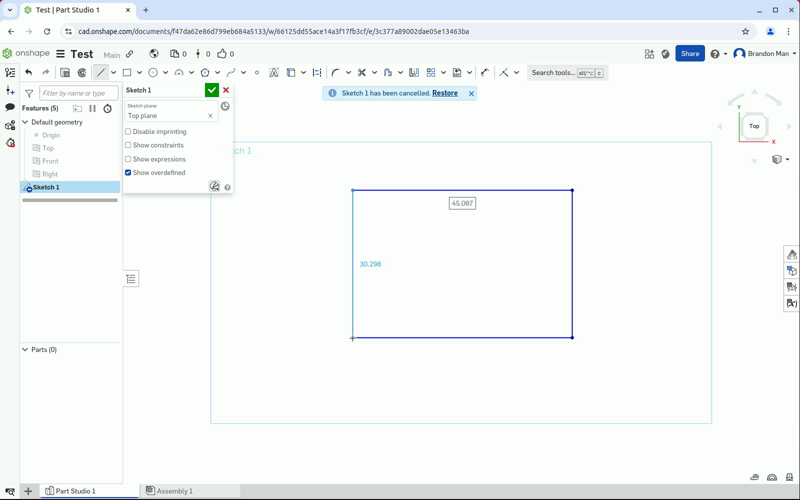
click(352, 337)
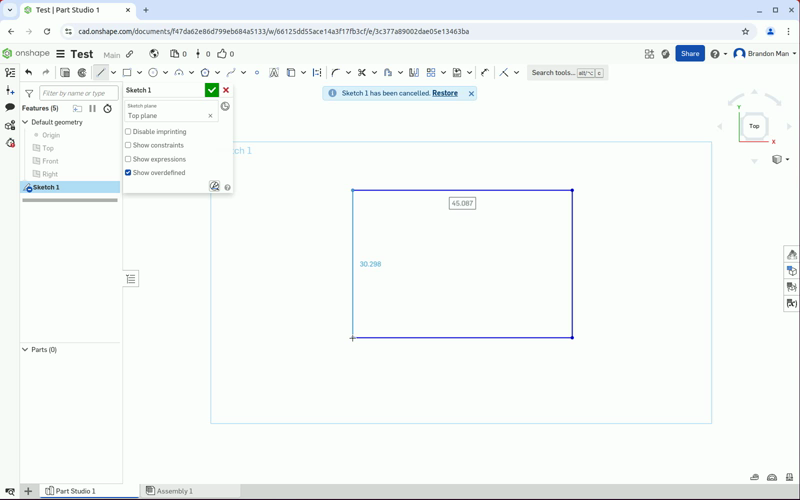
key(esc)
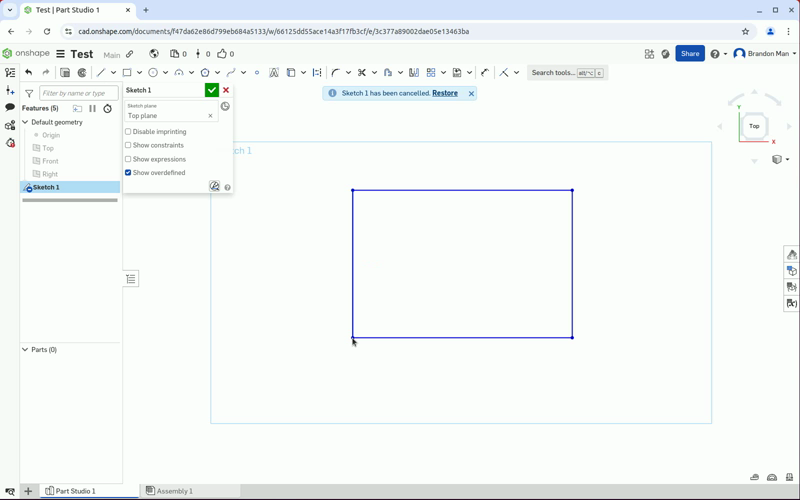
mouse_move(414, 232)
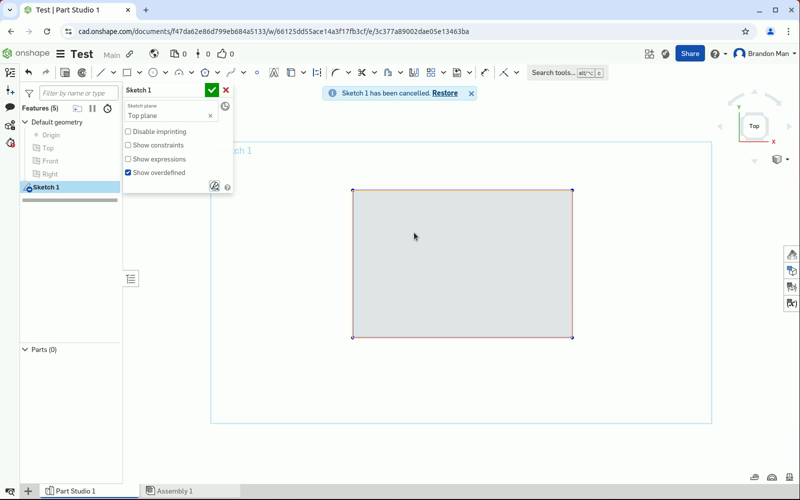
click(414, 232)
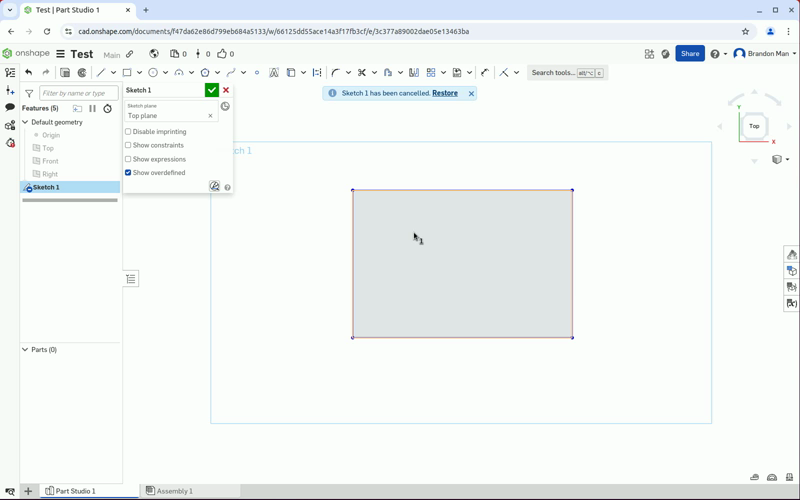
mouse_move(73, 352)
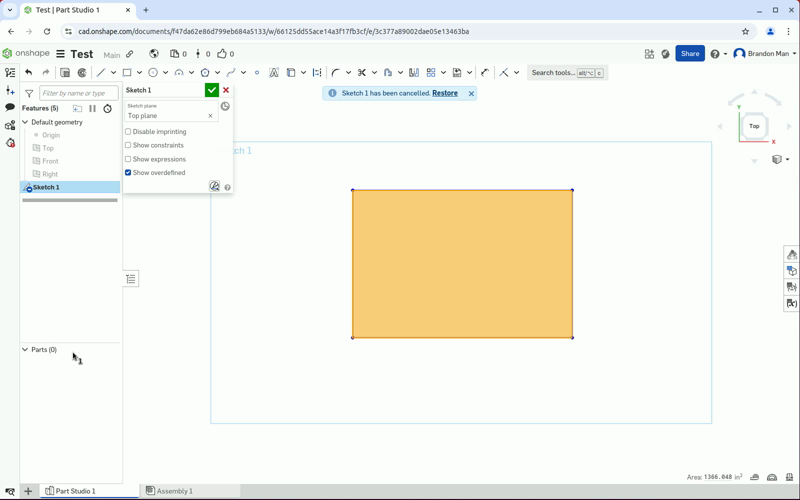
key(shift+y)
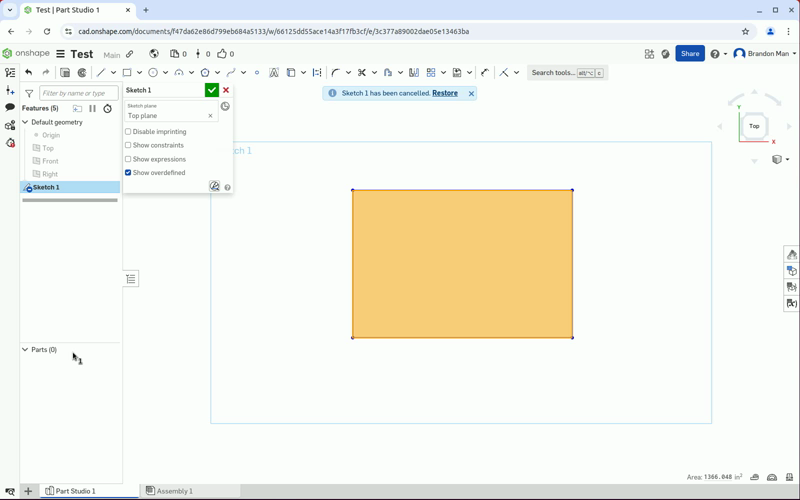
key(shift+e)
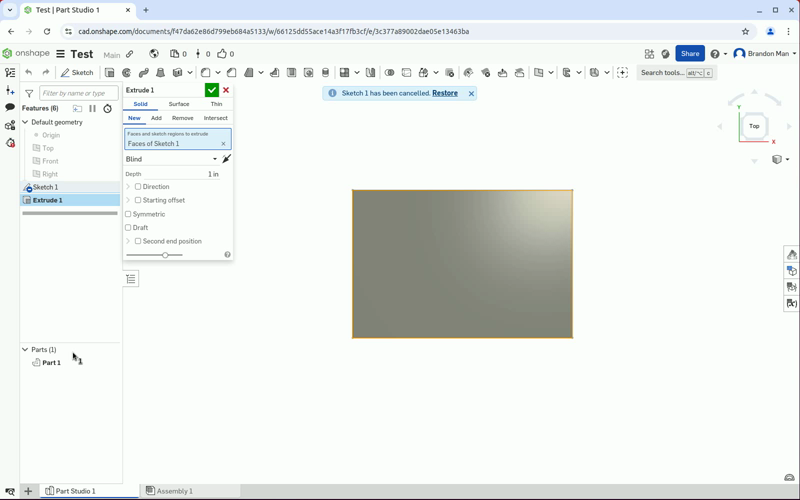
mouse_move(143, 106)
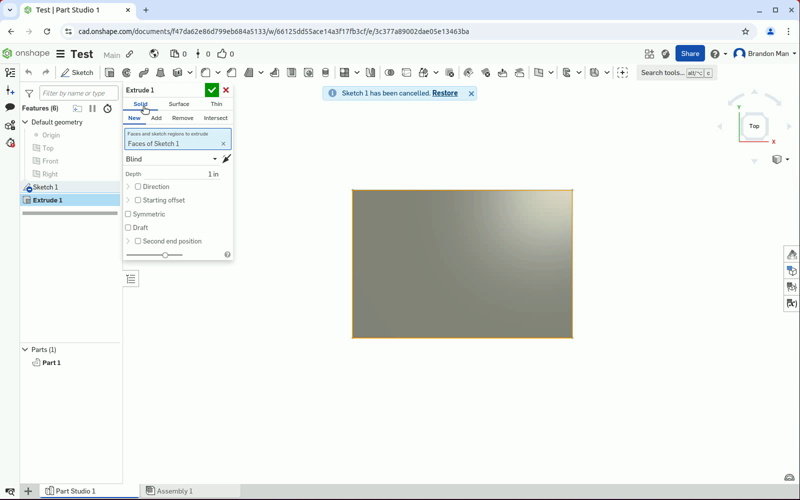
click(143, 106)
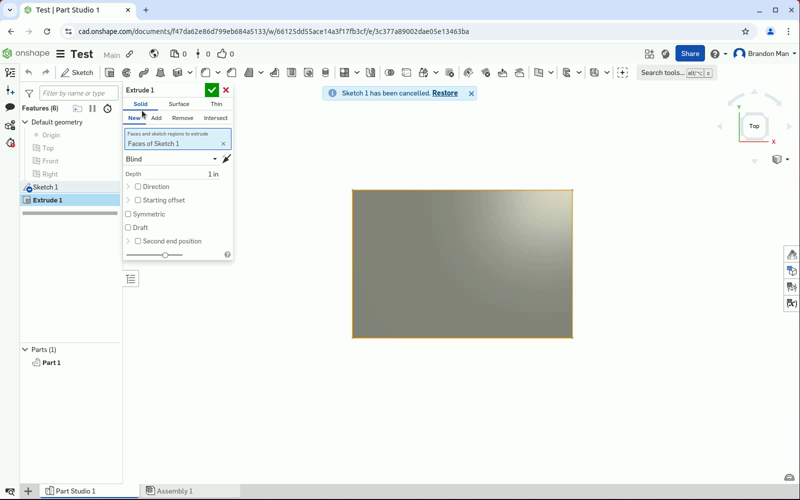
mouse_move(137, 120)
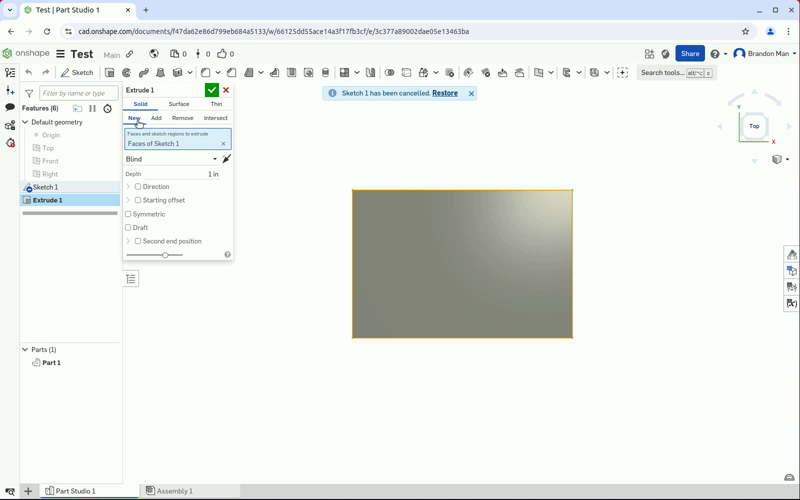
click(137, 120)
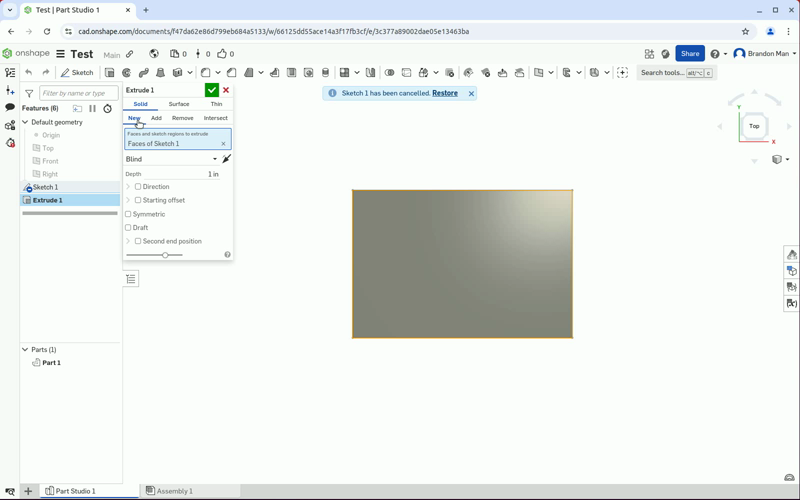
key(tab, 4)
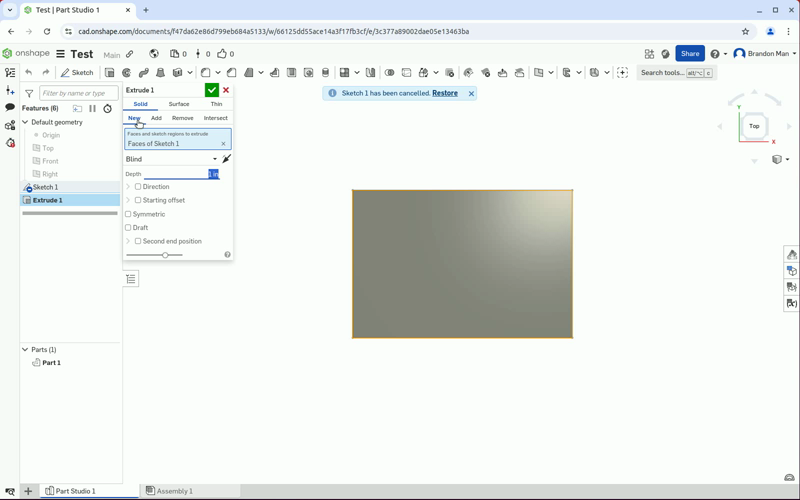
text(3.611)
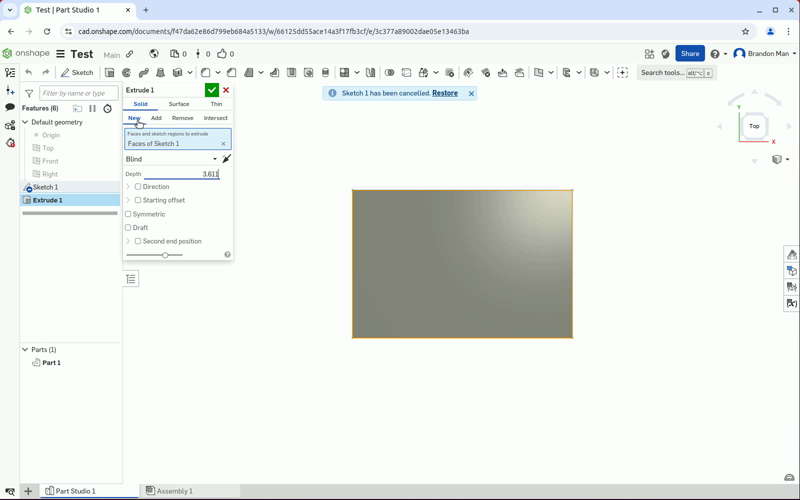
key(enter)
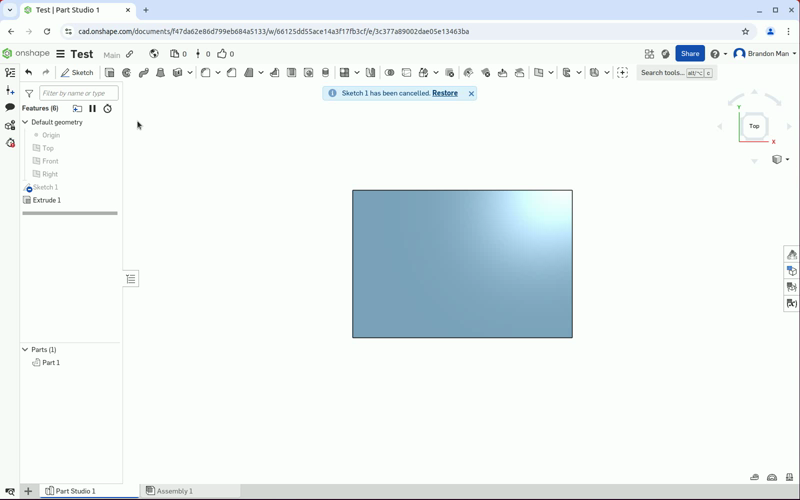
key(shift+h)
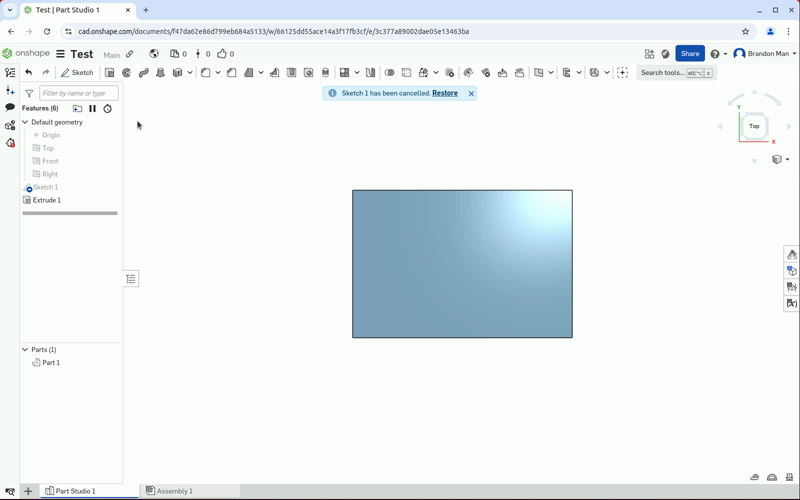
key(shift+h)
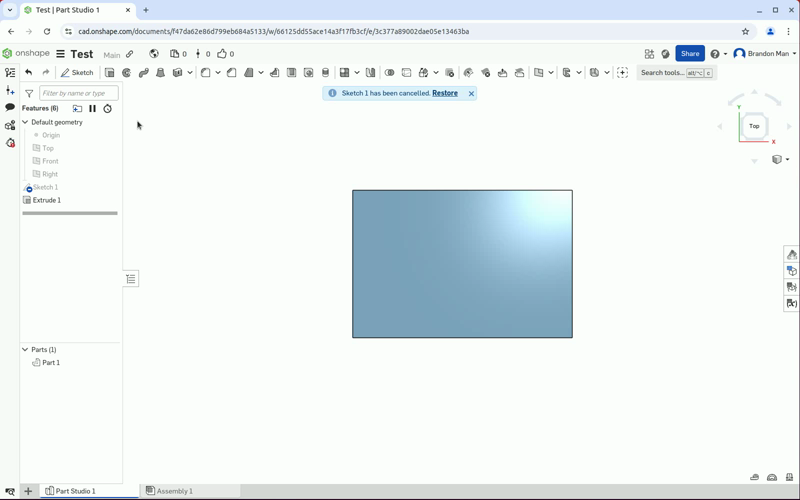
mouse_move(73, 189)
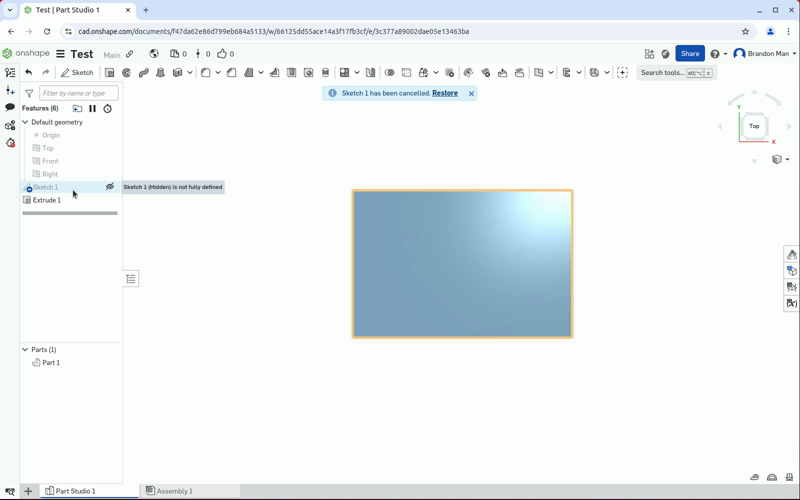
click(73, 189)
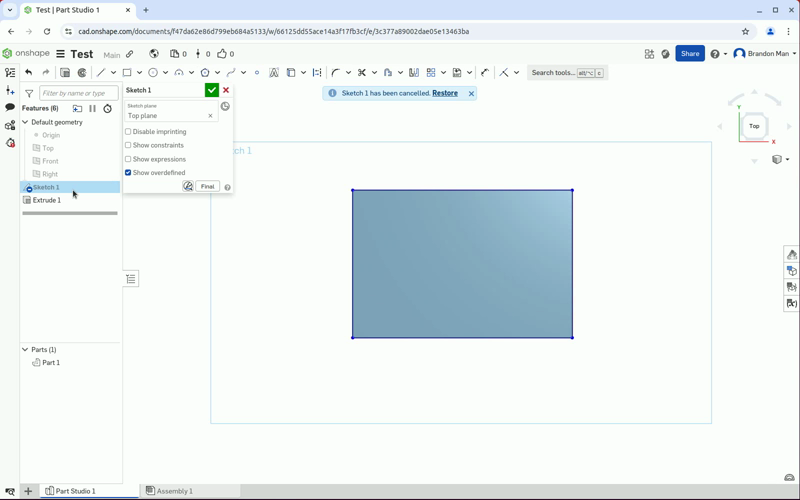
mouse_move(229, 92)
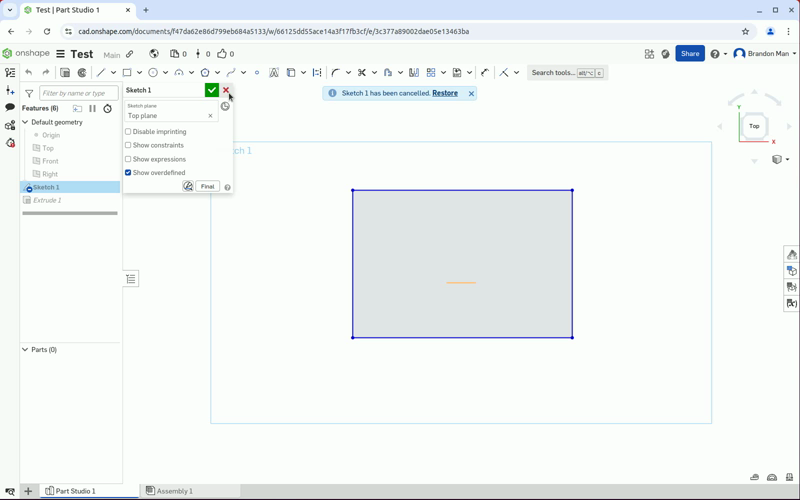
click(229, 92)
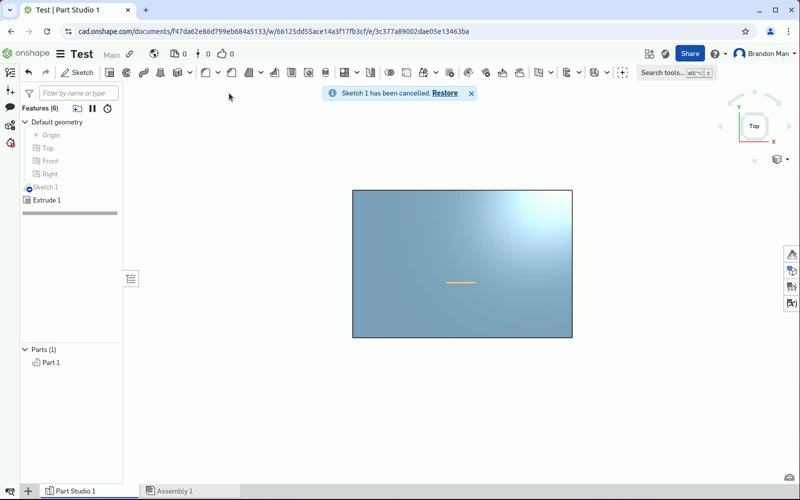
mouse_move(541, 75)
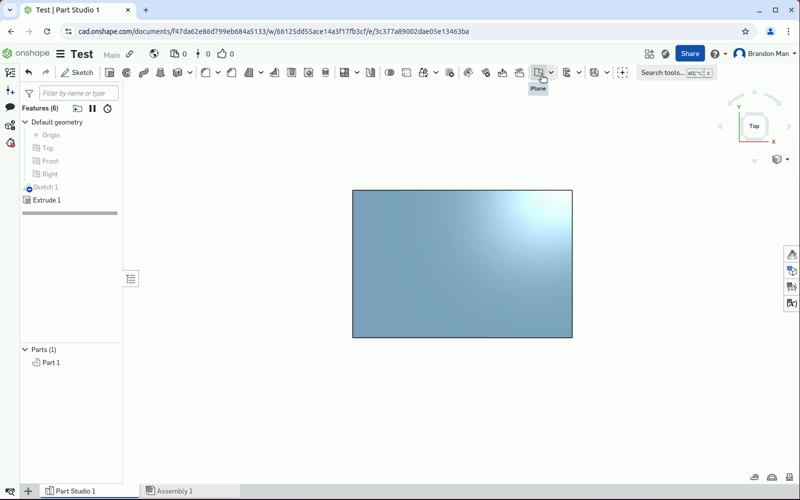
click(541, 75)
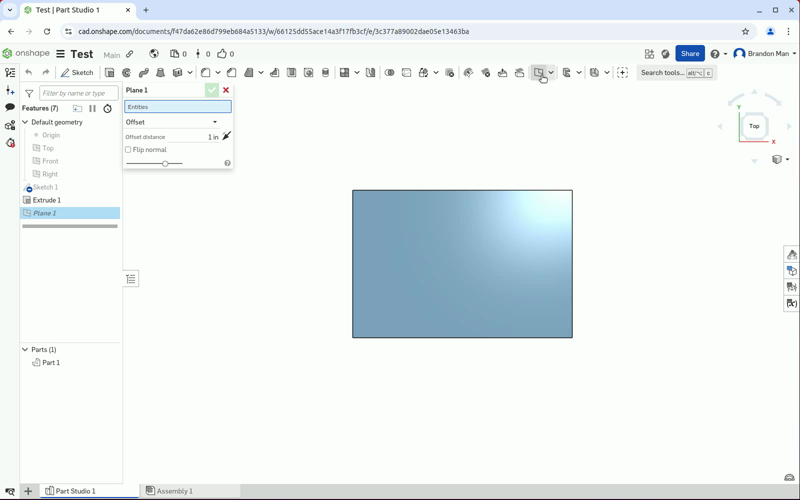
mouse_move(73, 150)
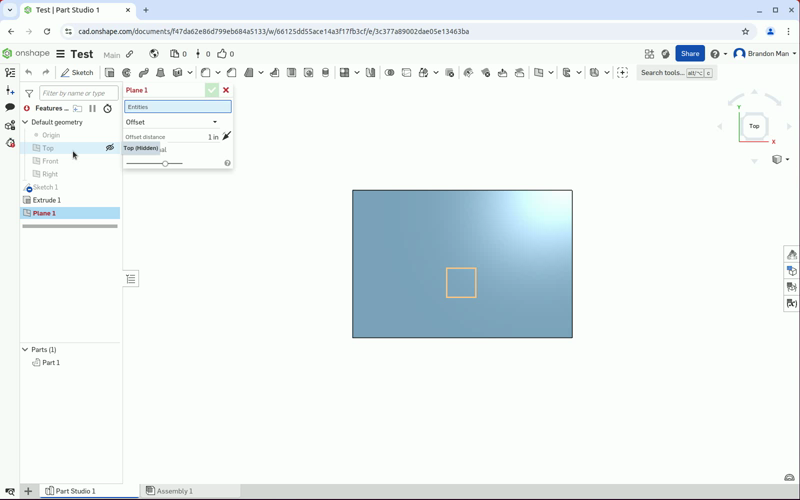
click(73, 150)
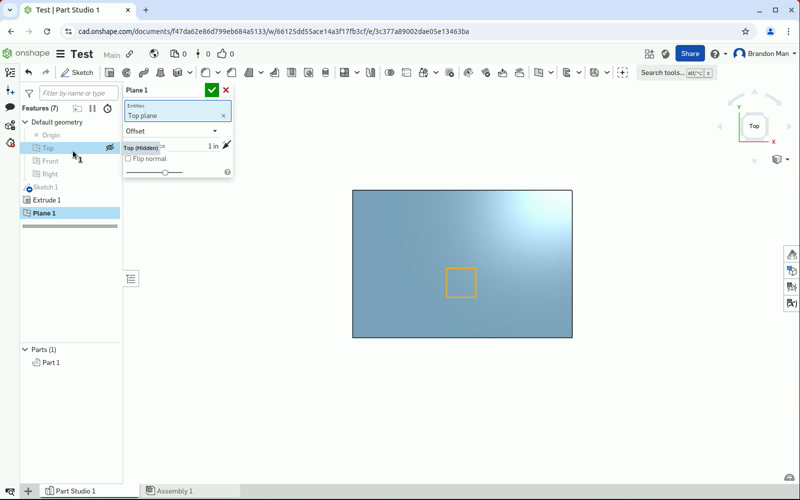
key(tab, 2)
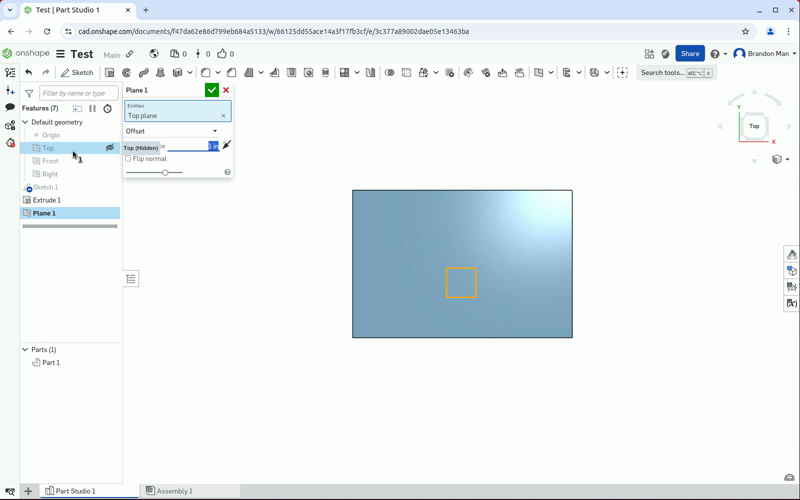
text(3.605)
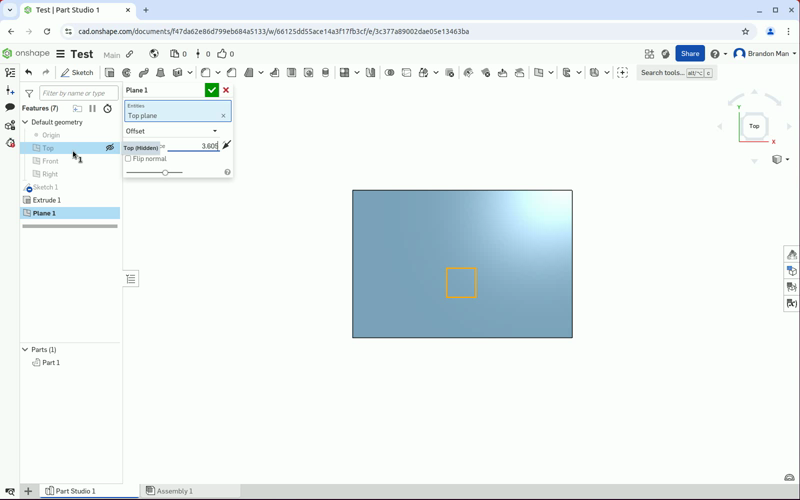
key(enter, 2)
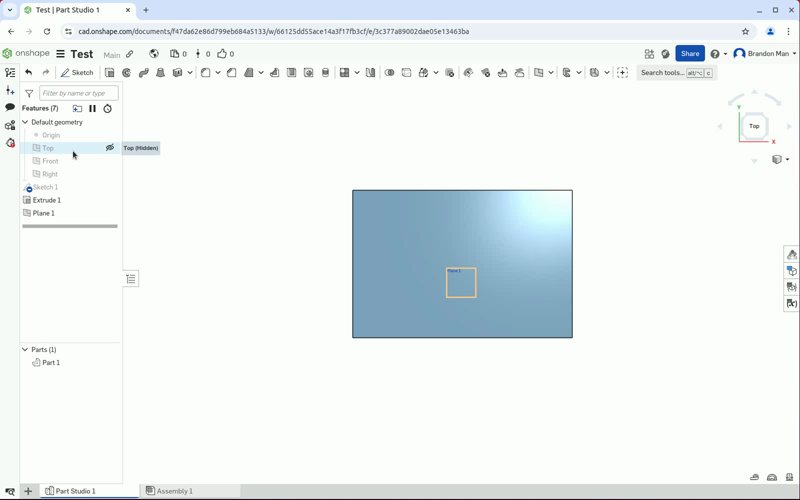
key(shift+s)
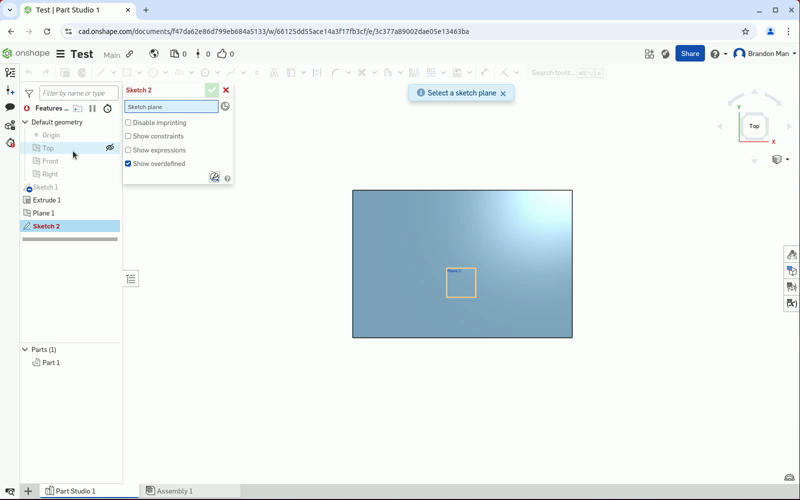
mouse_move(73, 215)
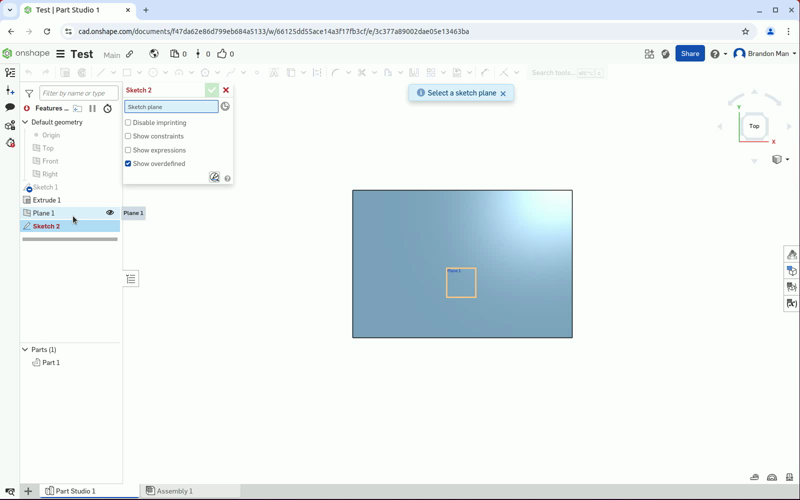
click(73, 215)
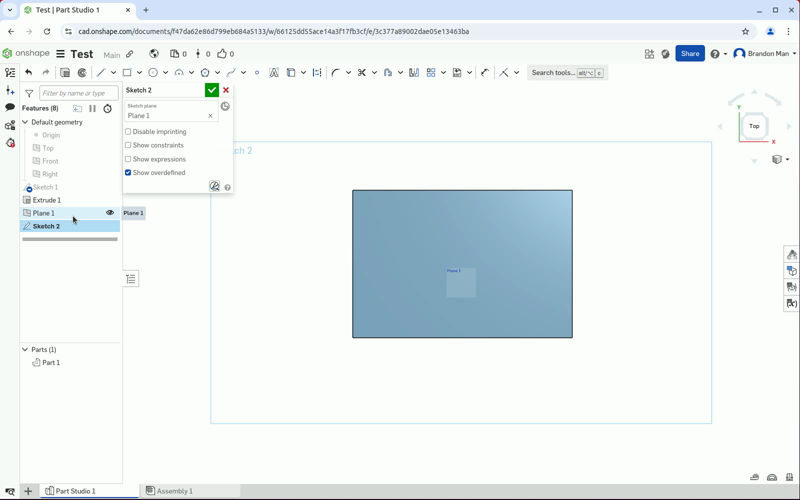
mouse_move(73, 352)
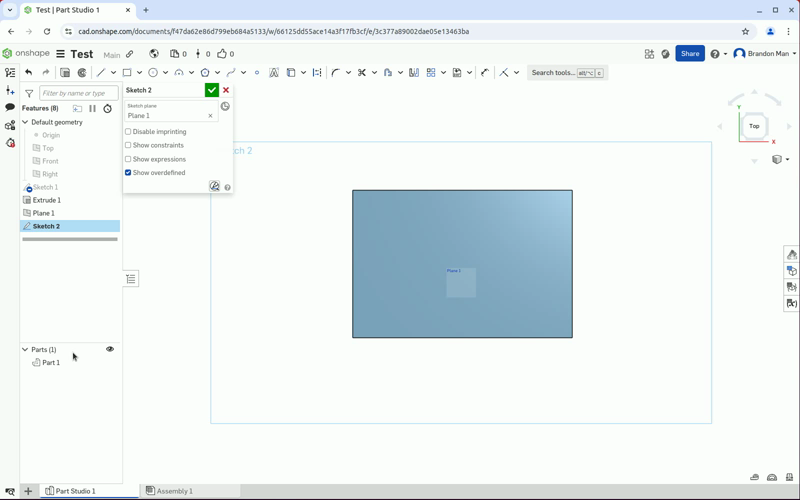
key(y)
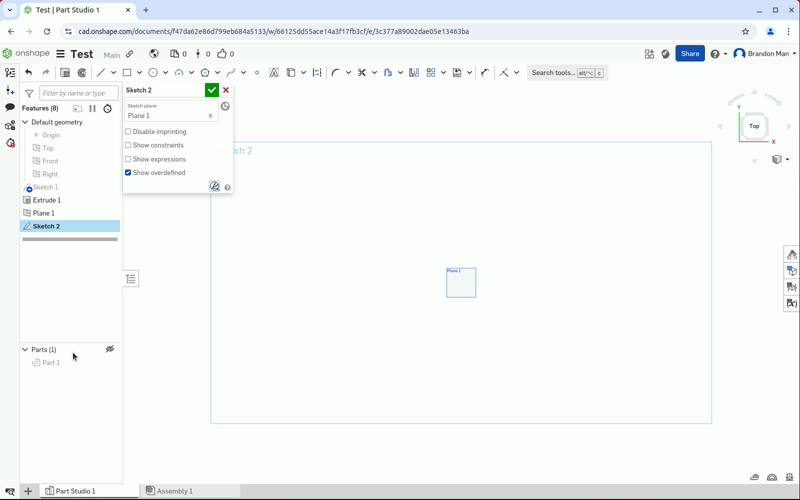
key(l)
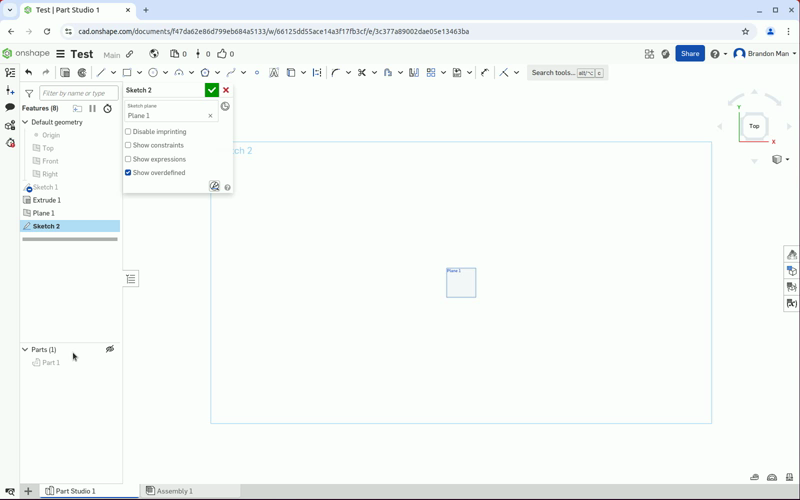
key_down(shift)
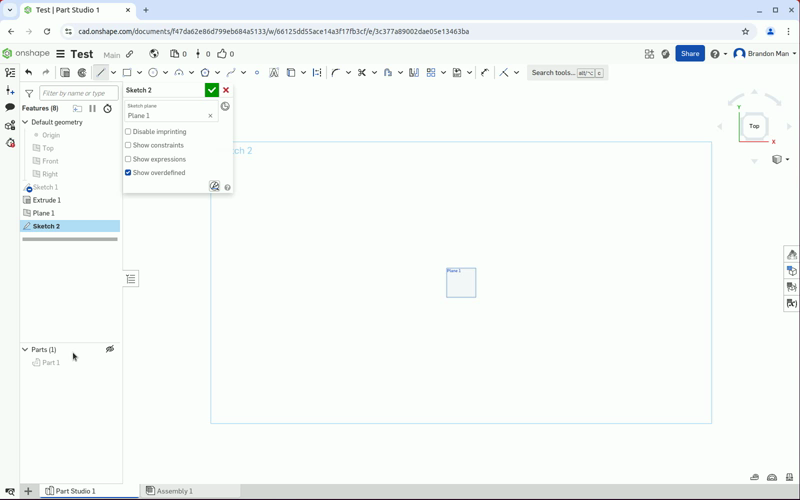
mouse_move(409, 327)
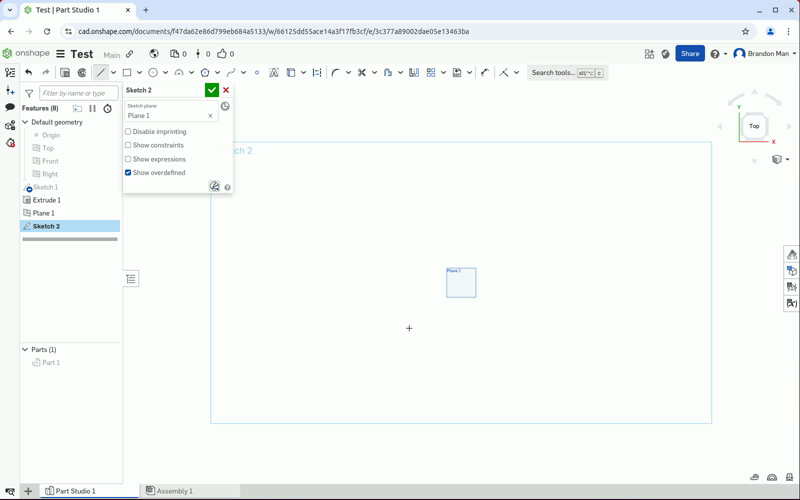
click(409, 327)
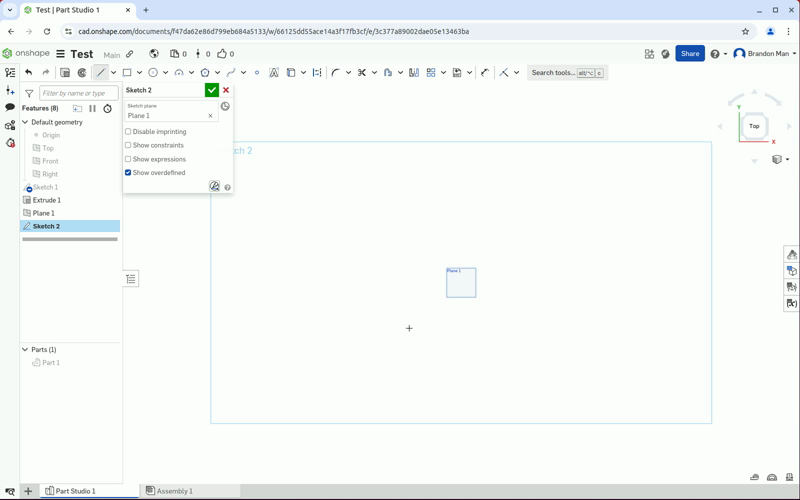
key_up(shift)
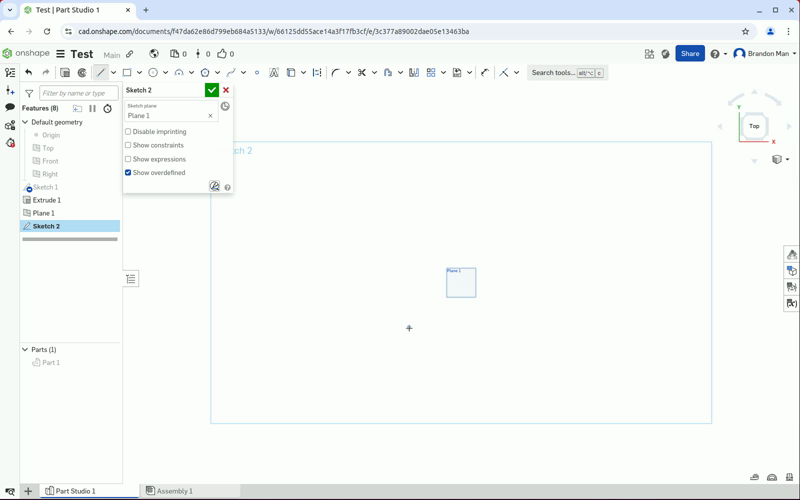
key_down(shift)
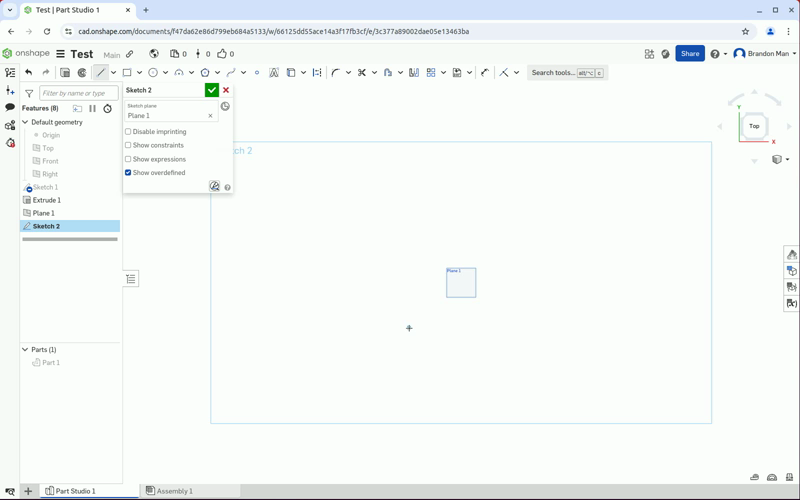
mouse_move(513, 327)
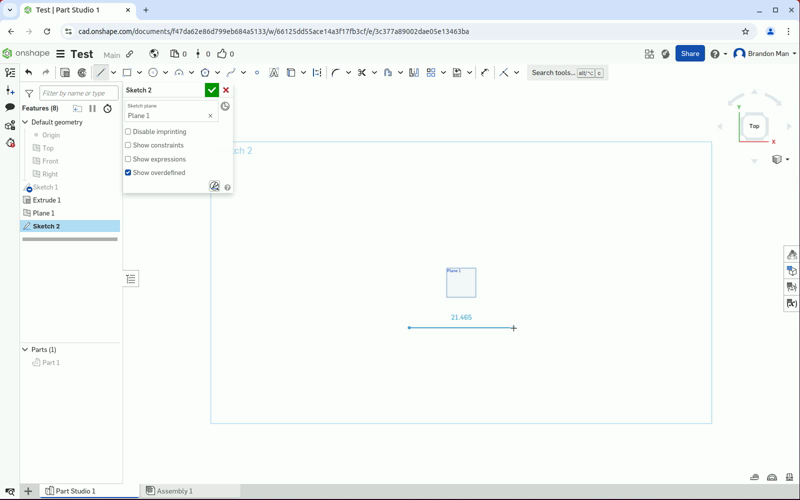
click(513, 327)
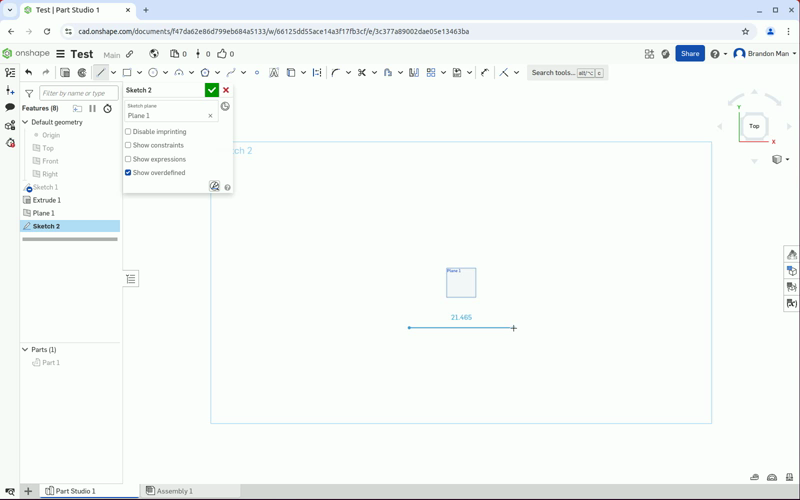
key_up(shift)
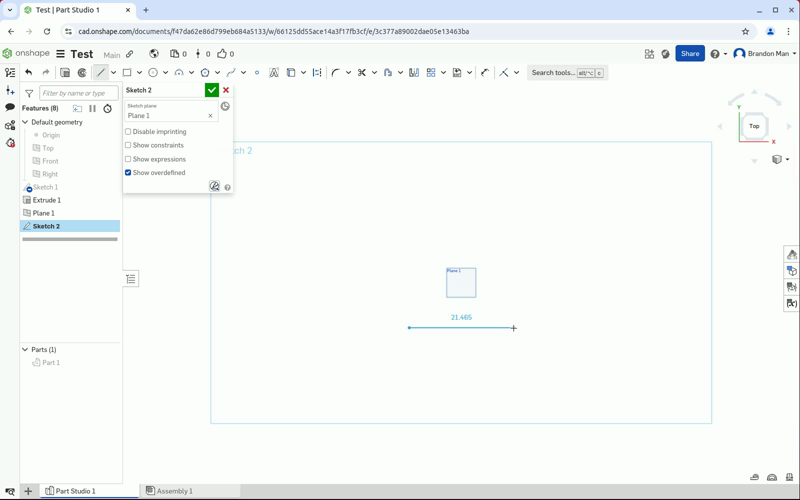
key_down(shift)
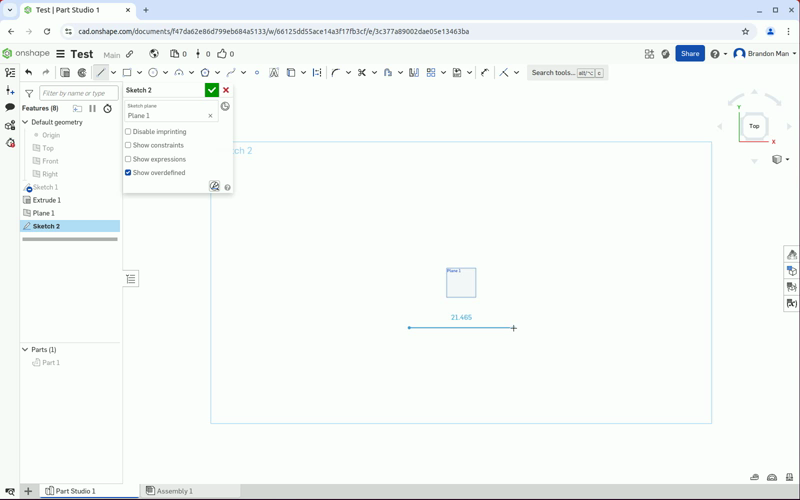
mouse_move(513, 261)
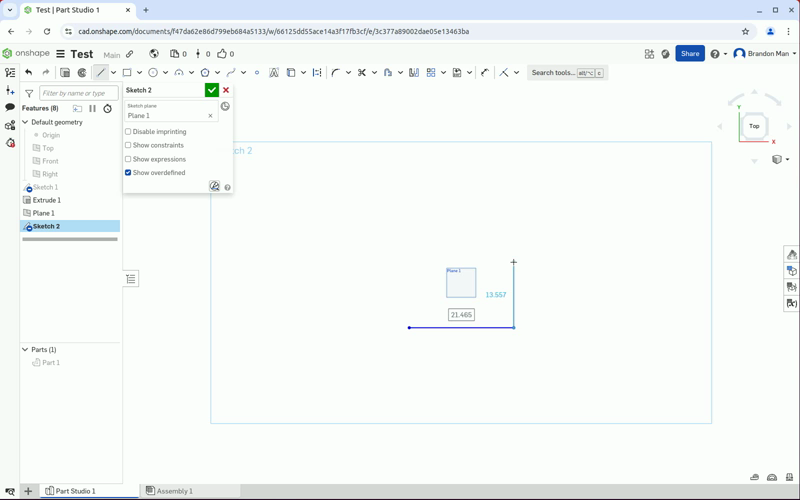
click(513, 261)
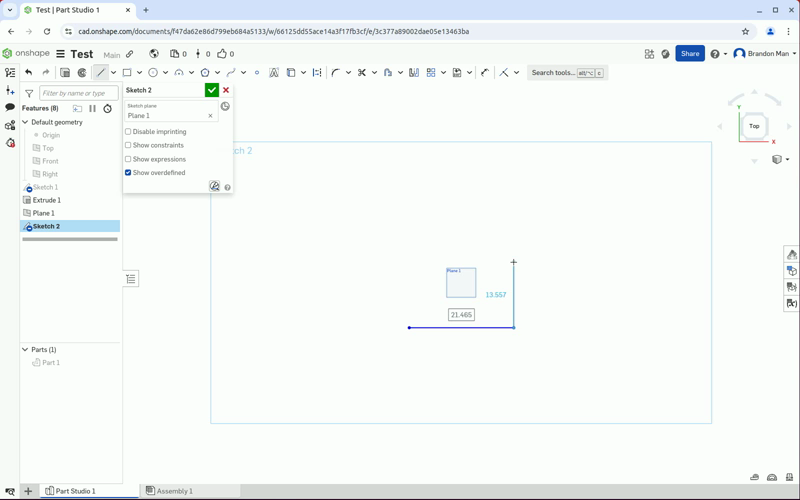
key_up(shift)
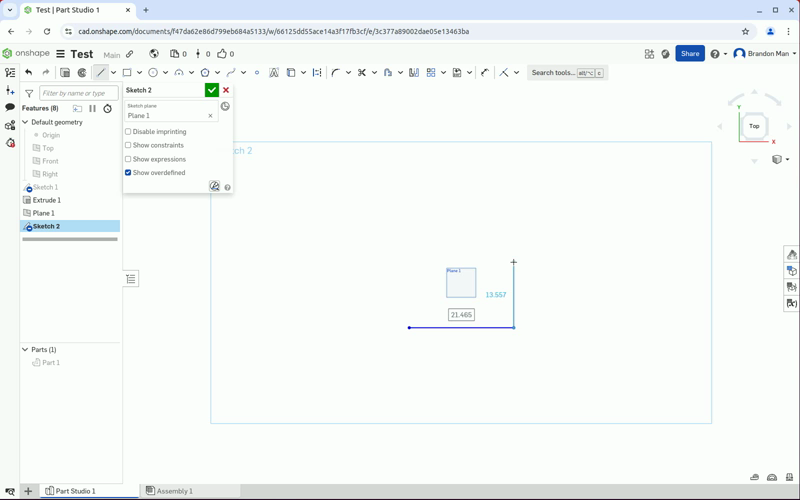
key_down(shift)
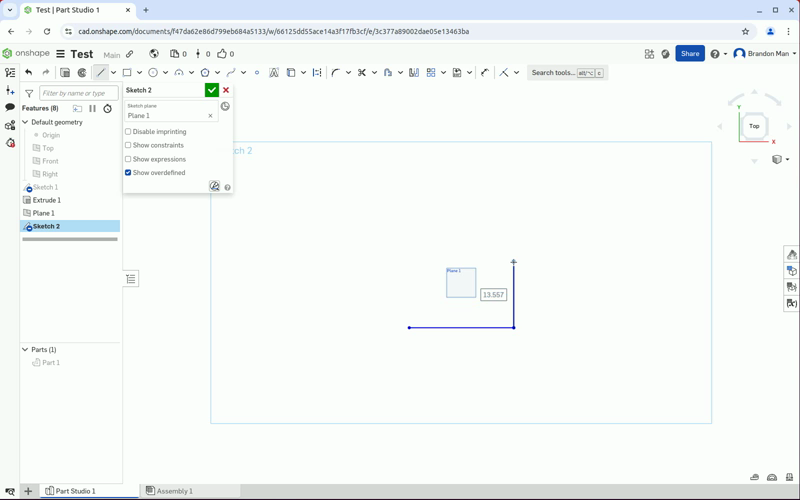
mouse_move(409, 261)
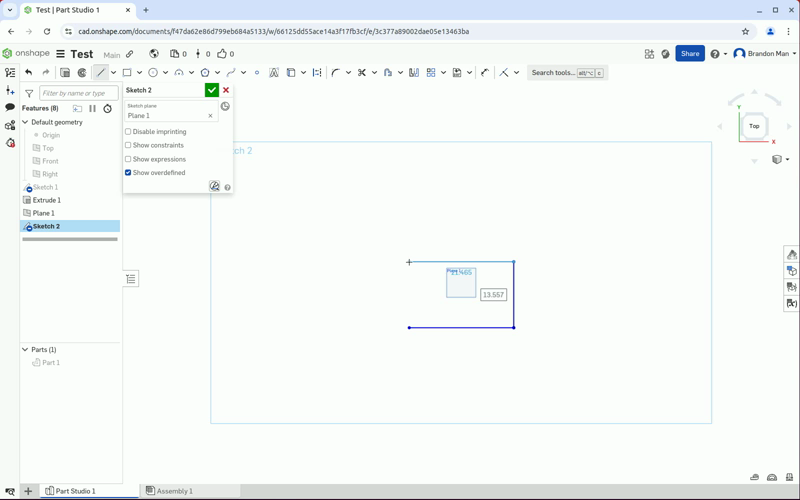
click(409, 261)
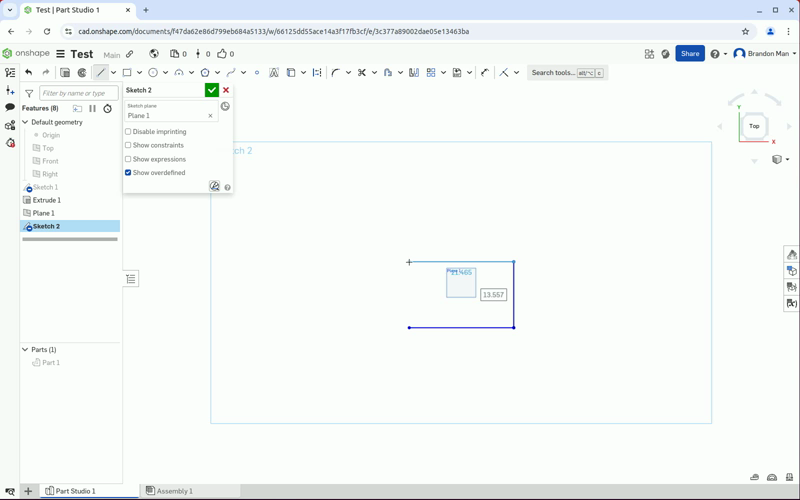
key_up(shift)
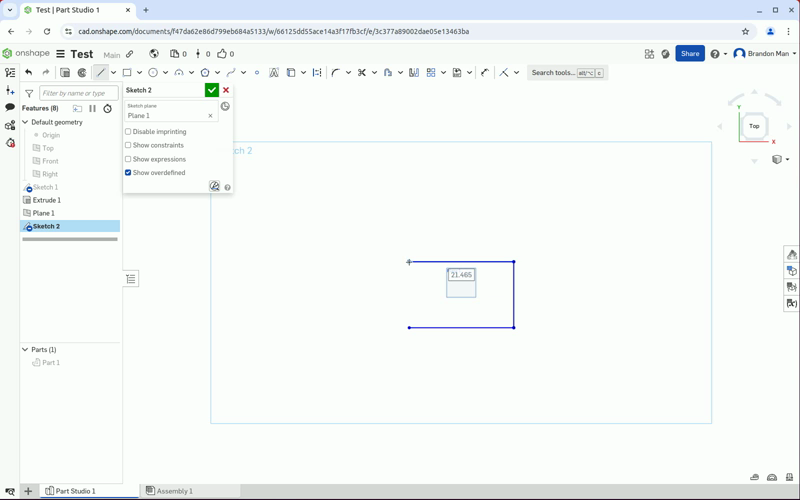
key_down(shift)
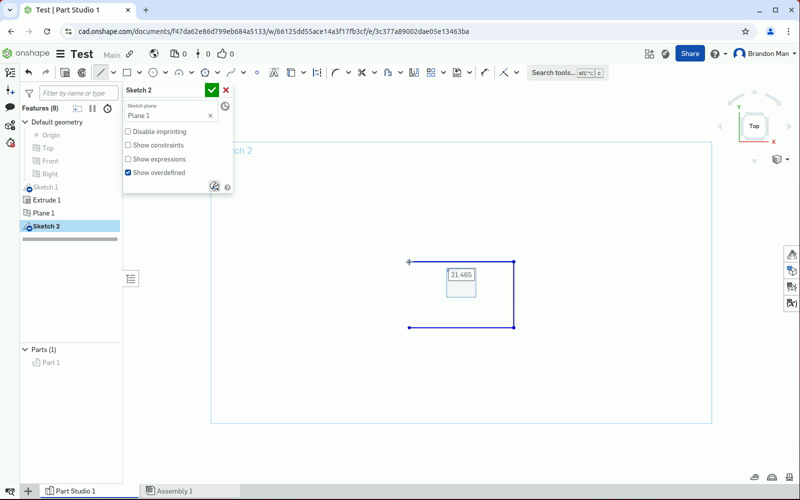
mouse_move(439, 261)
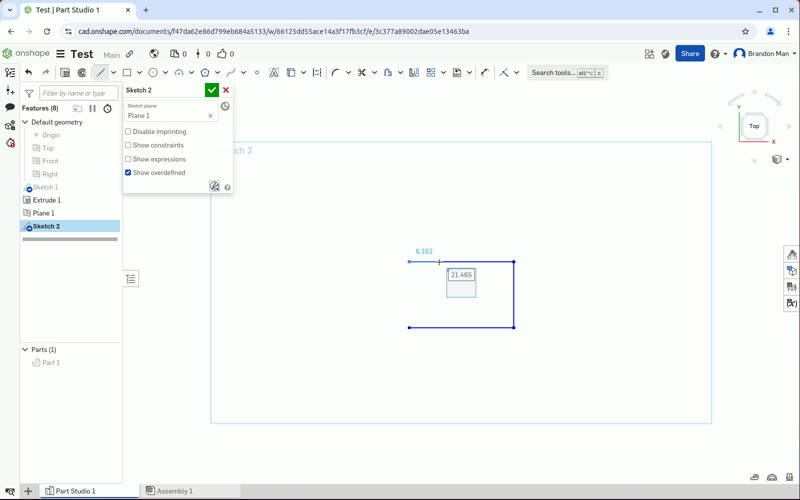
mouse_move(409, 280)
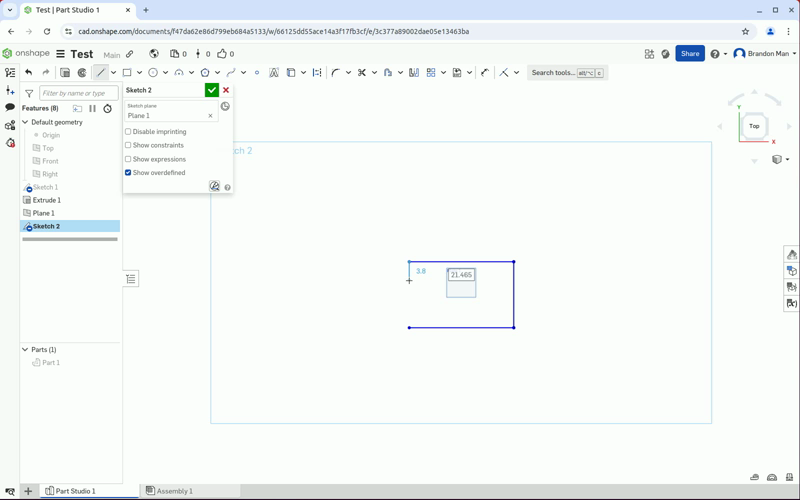
click(409, 280)
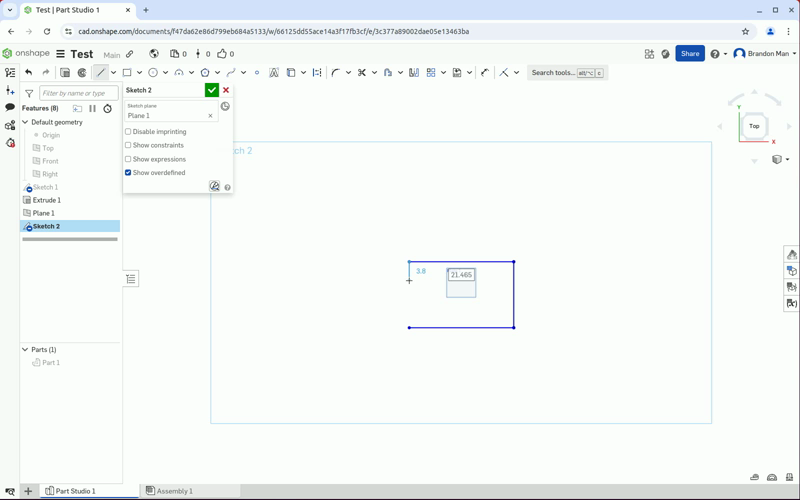
key_up(shift)
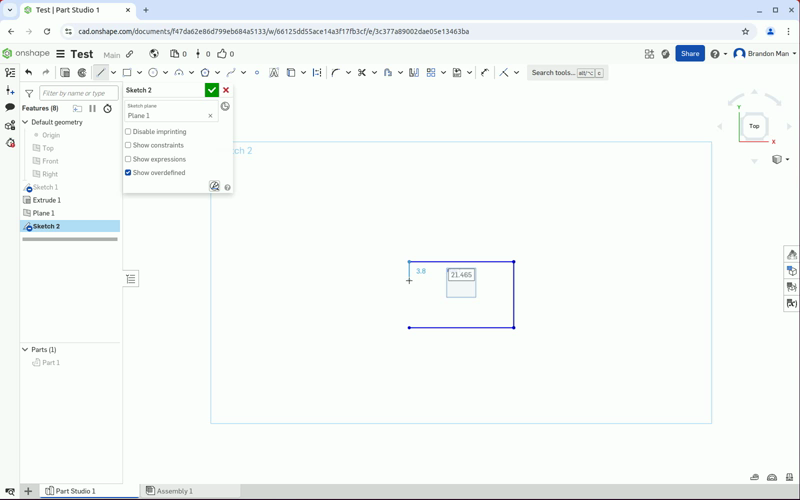
key_down(shift)
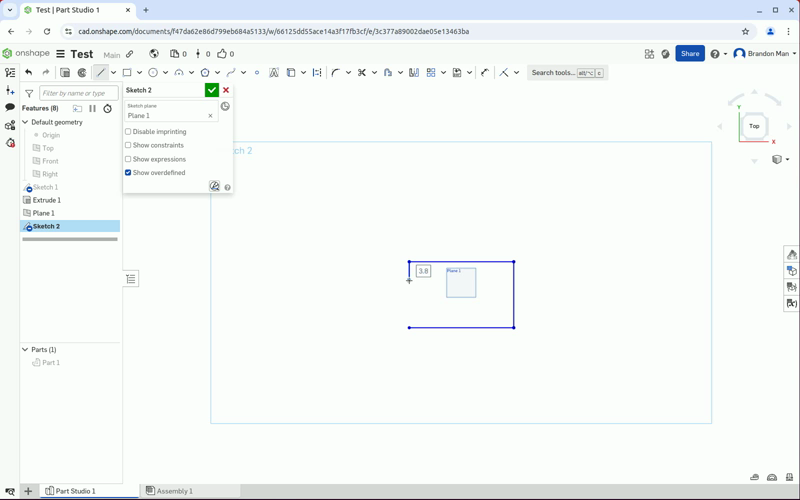
mouse_move(439, 280)
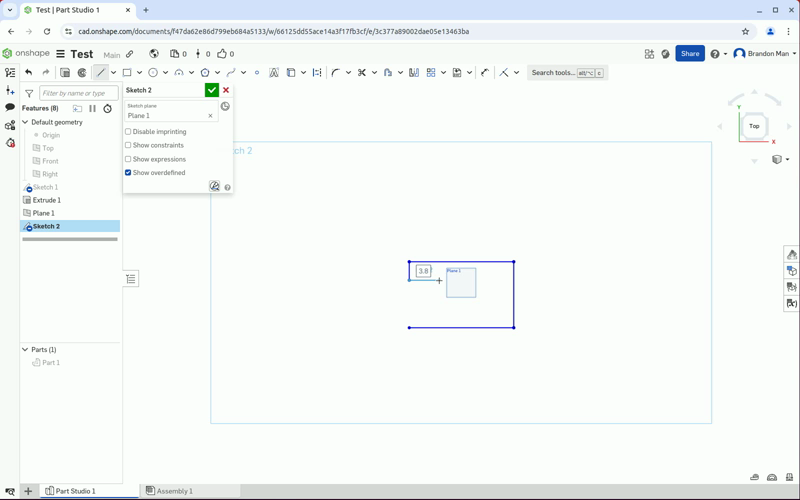
mouse_move(409, 308)
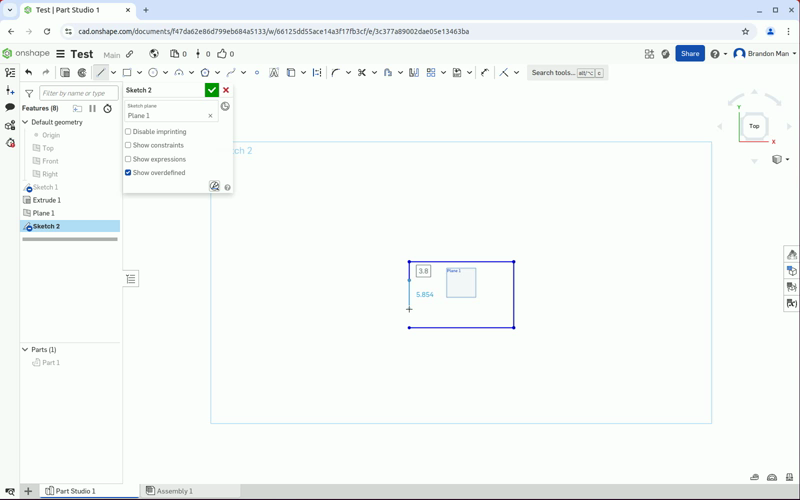
click(409, 308)
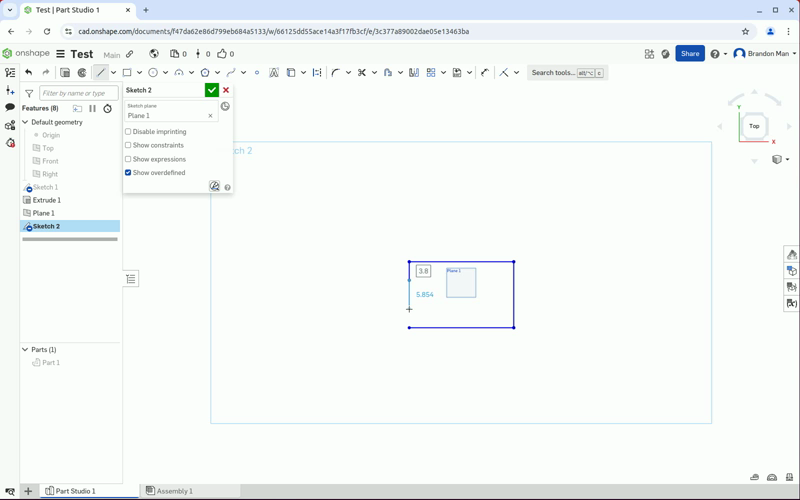
key_up(shift)
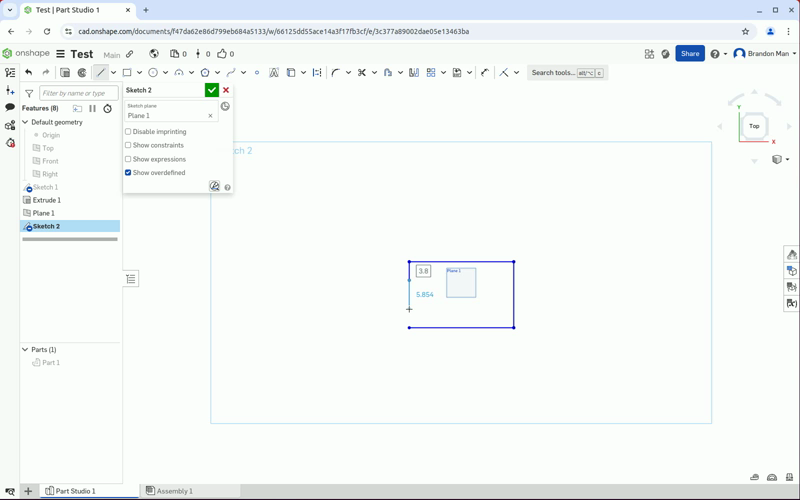
mouse_move(439, 308)
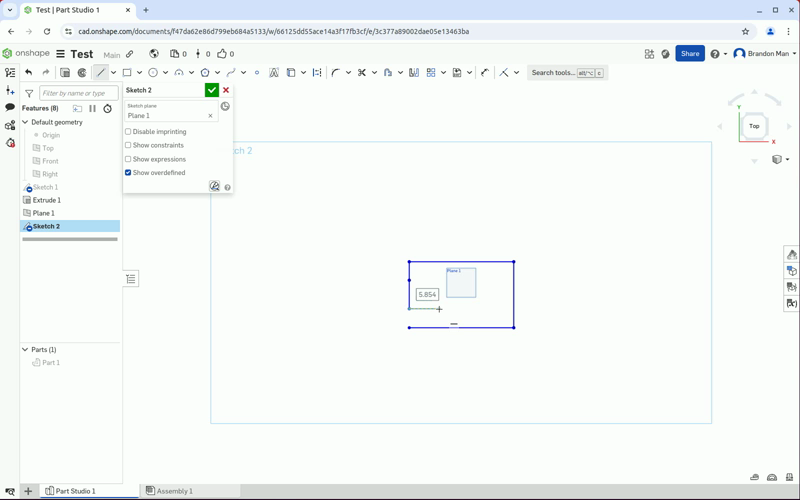
key_down(shift)
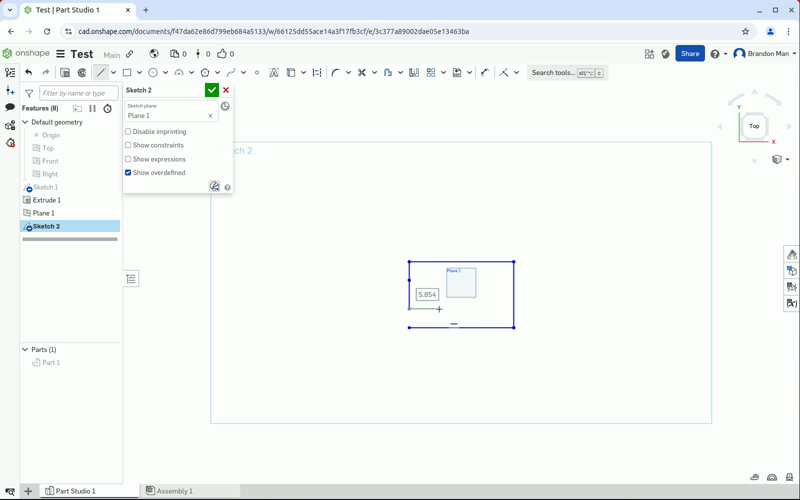
mouse_move(409, 327)
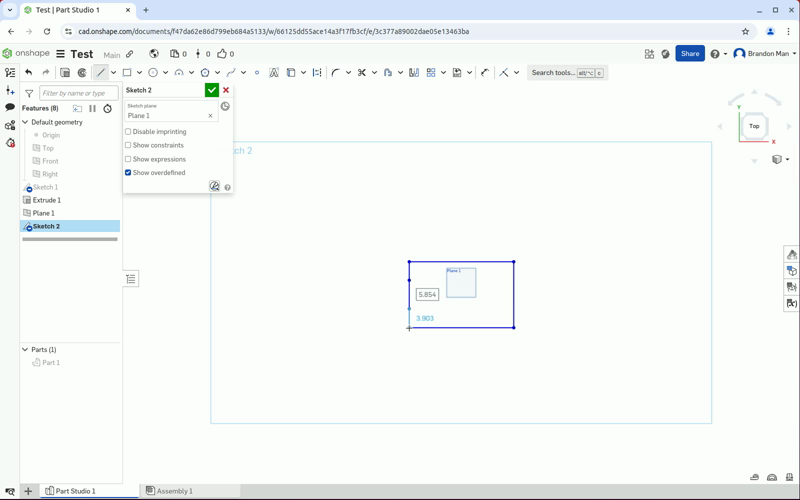
key_up(shift)
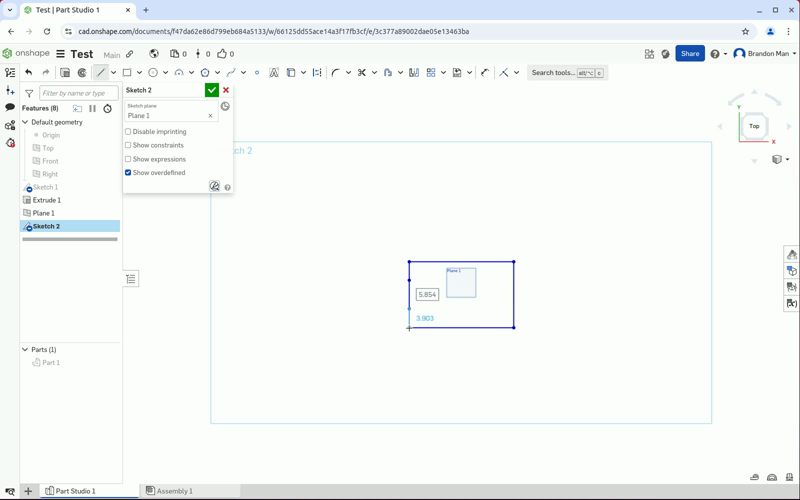
click(409, 327)
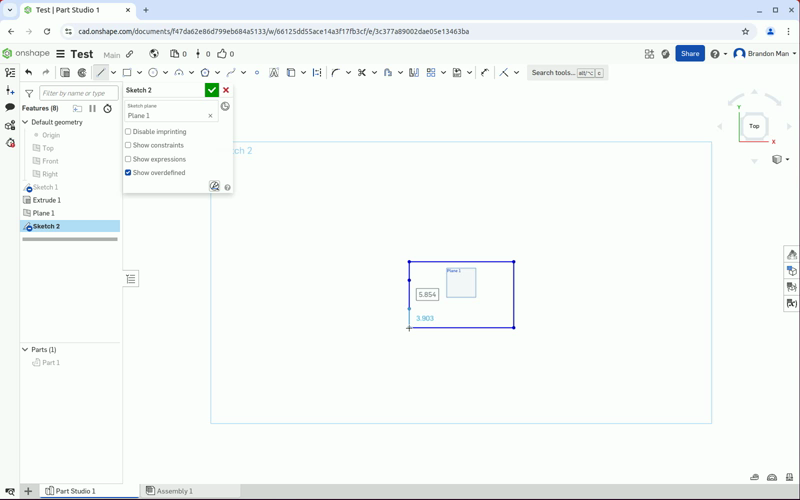
key(esc)
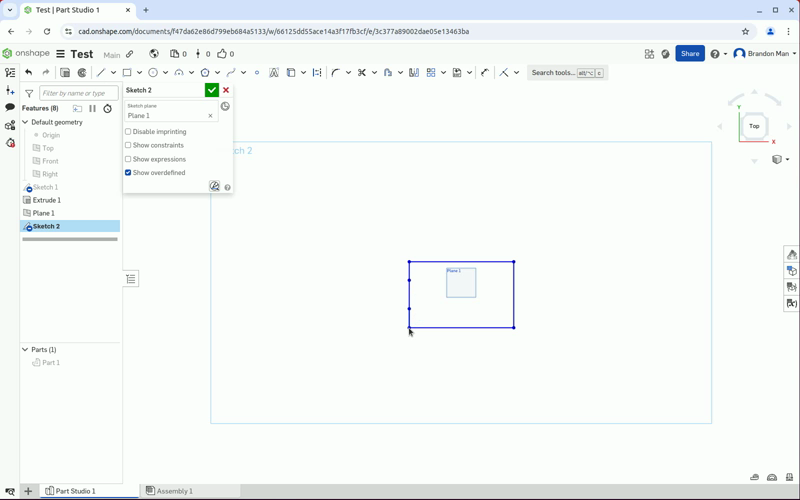
mouse_move(427, 292)
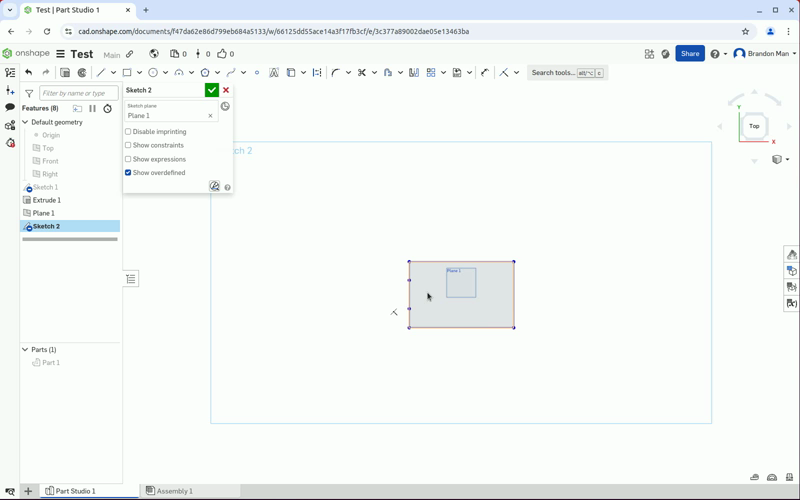
click(427, 292)
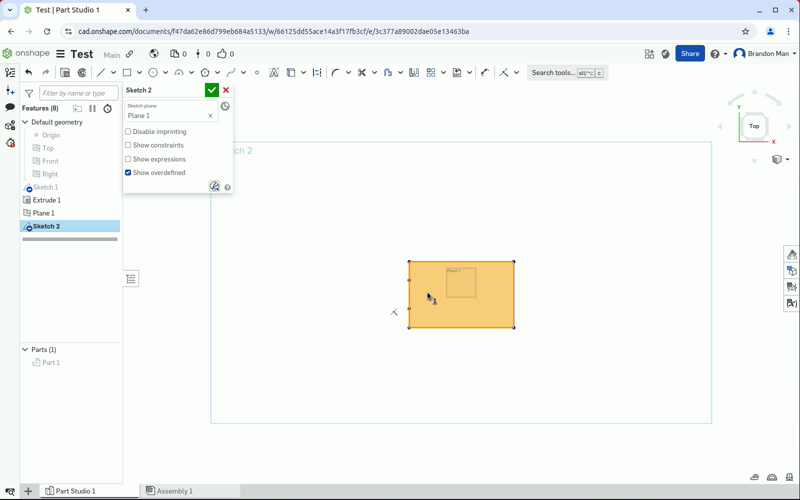
mouse_move(73, 352)
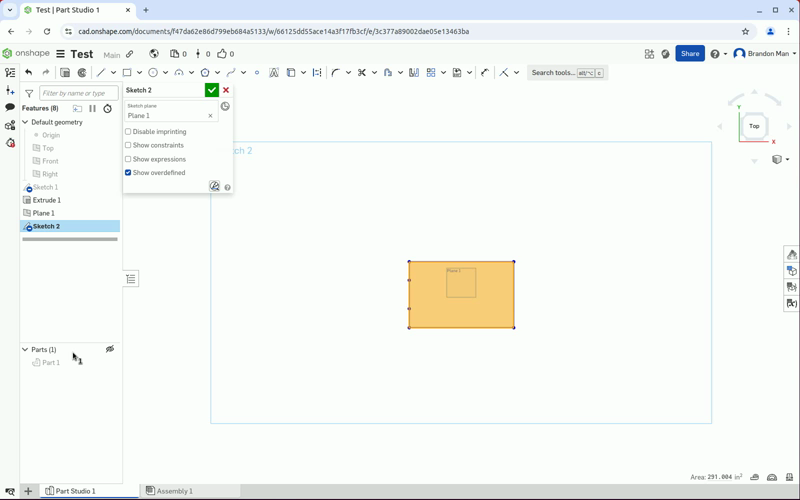
key(shift+y)
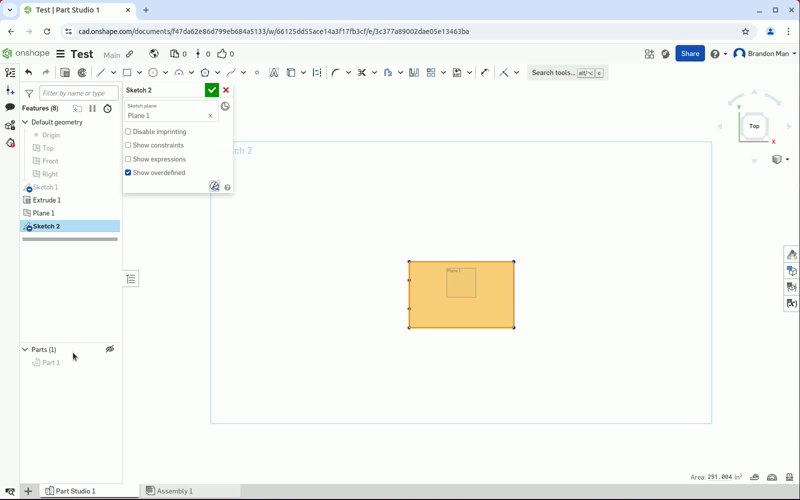
key(shift+e)
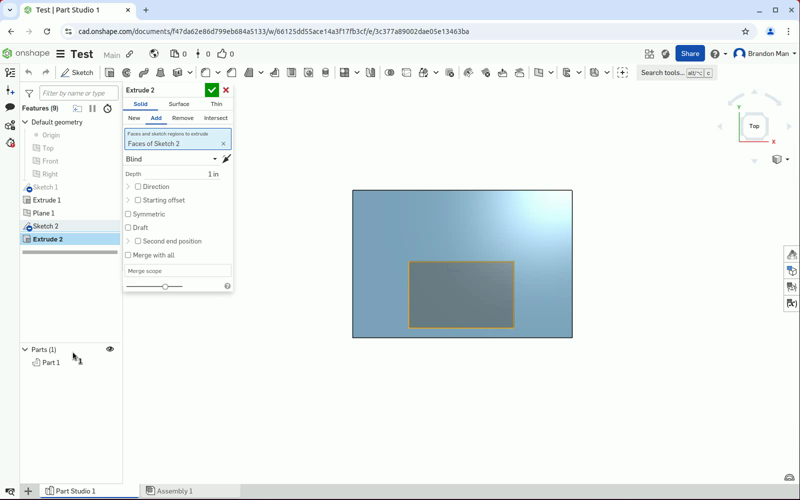
mouse_move(143, 106)
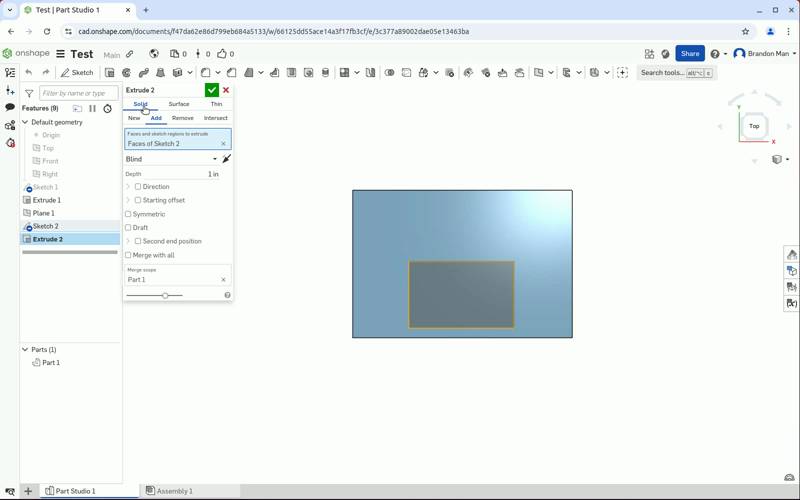
click(143, 106)
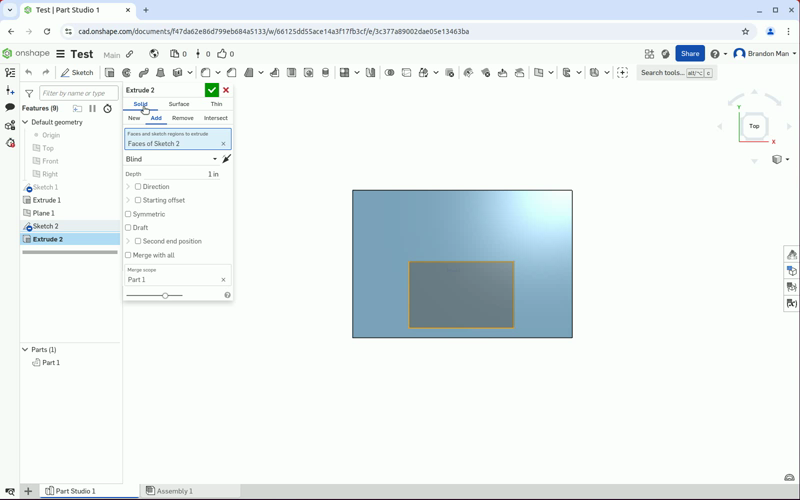
mouse_move(186, 120)
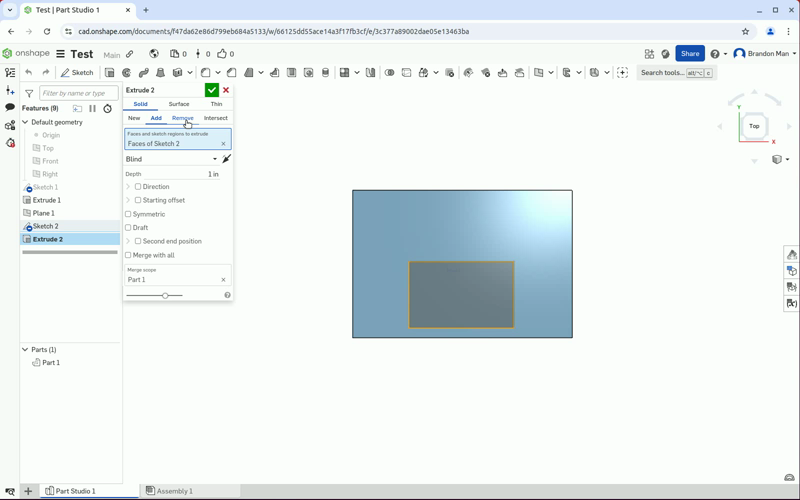
click(186, 120)
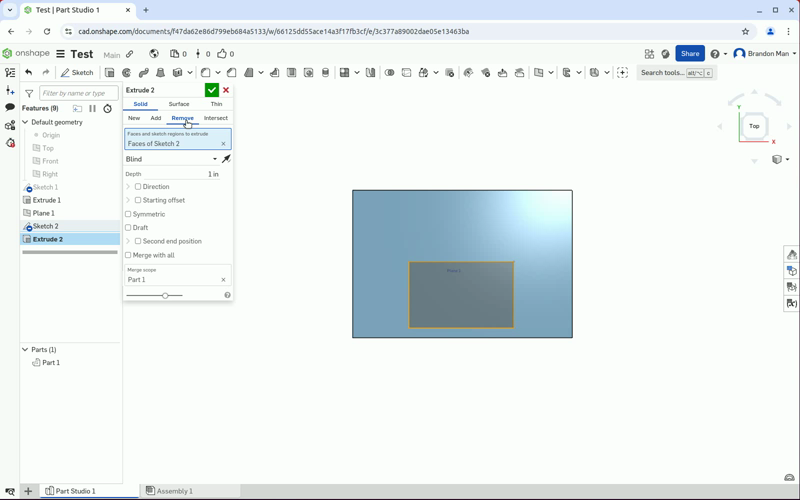
key(tab, 4)
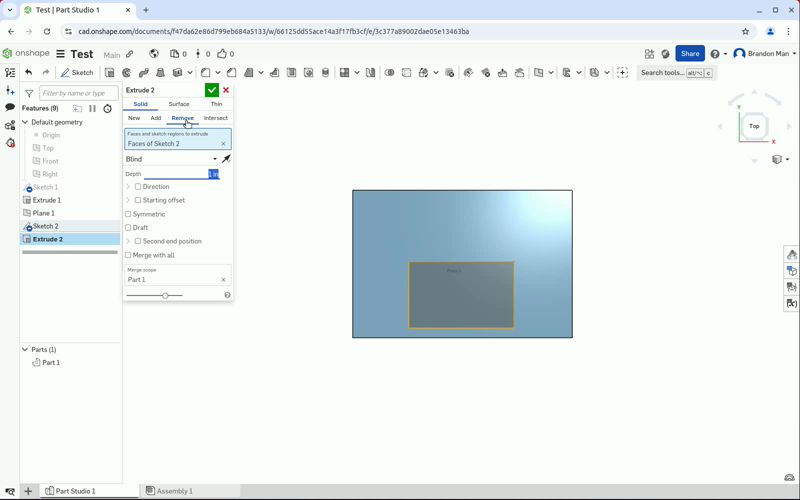
text(3.611)
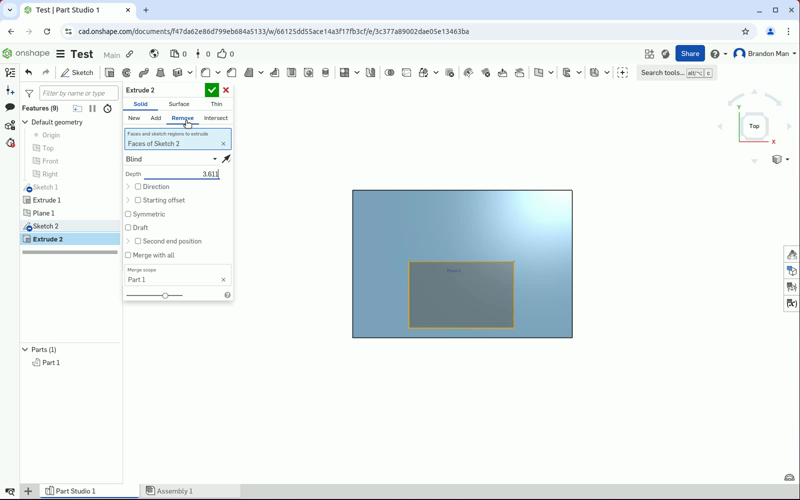
key(tab, 6)
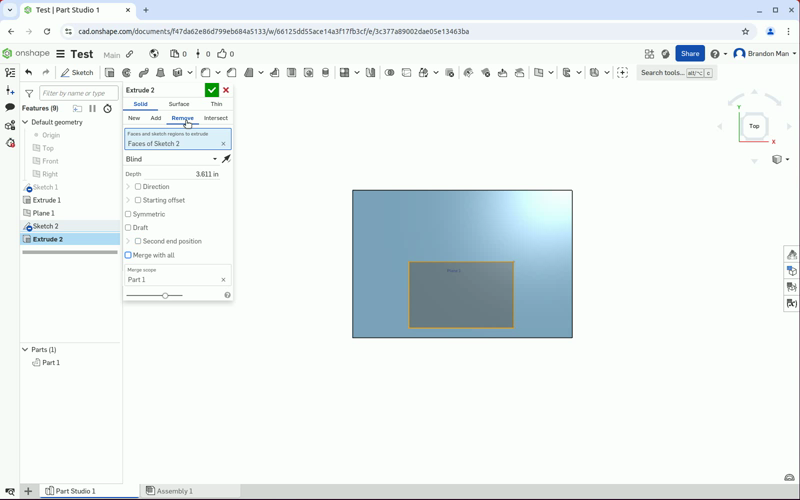
key(space)
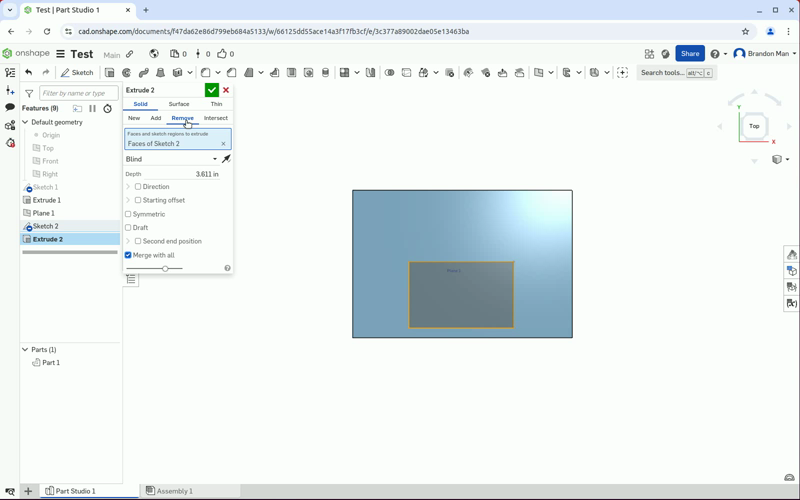
key(enter)
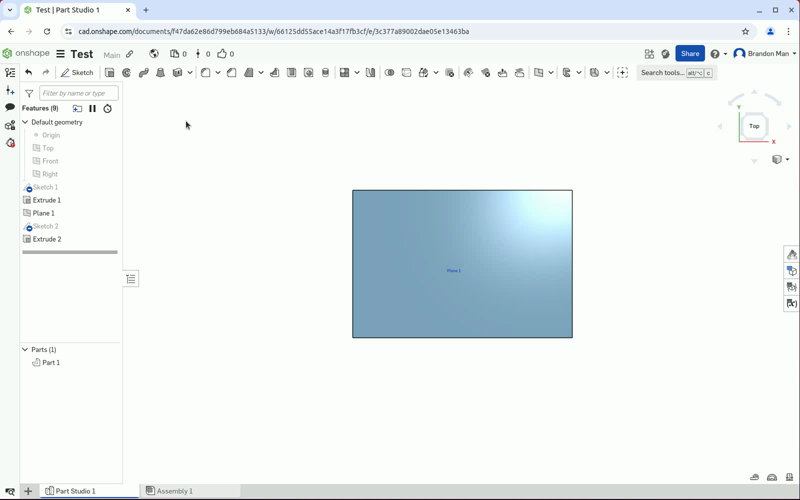
key(shift+h)
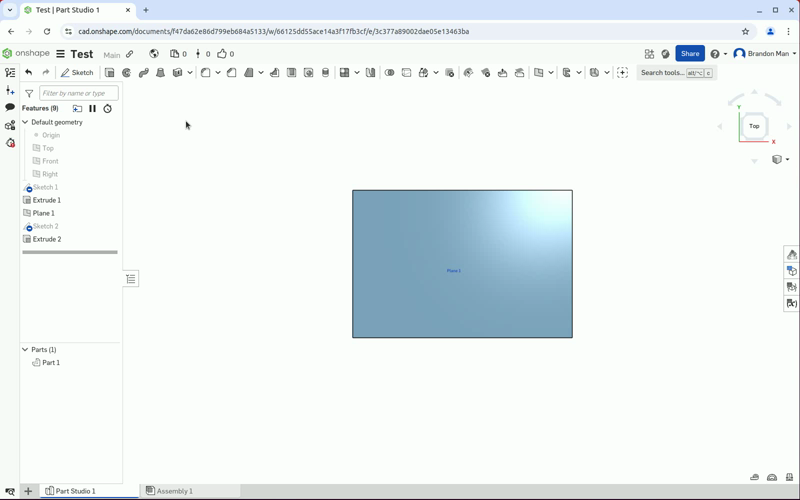
key(shift+h)
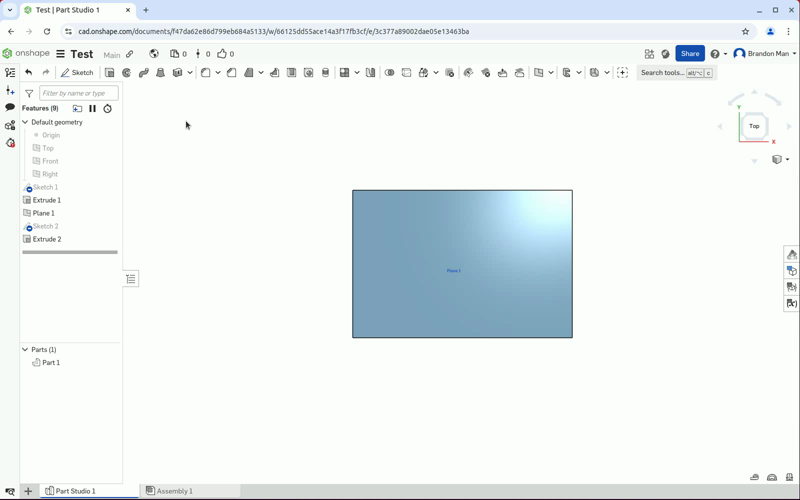
mouse_move(73, 189)
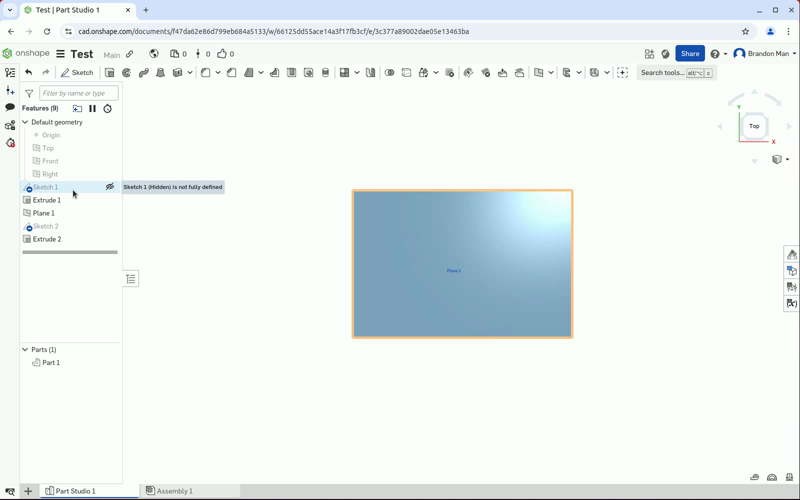
click(73, 189)
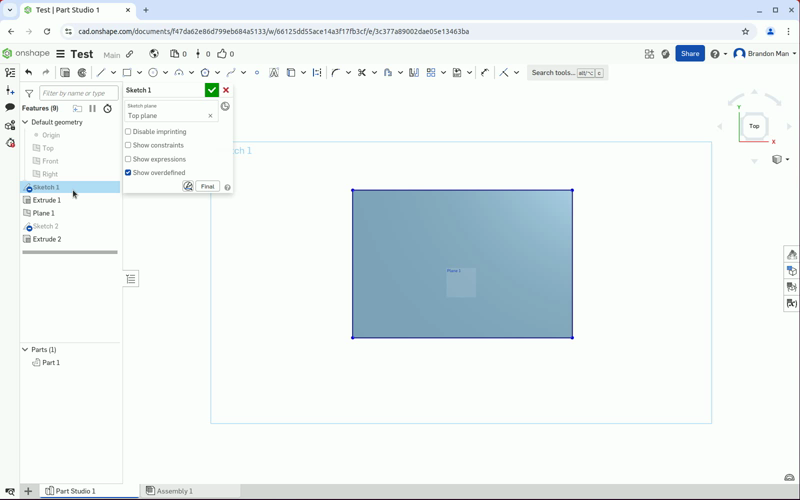
mouse_move(229, 92)
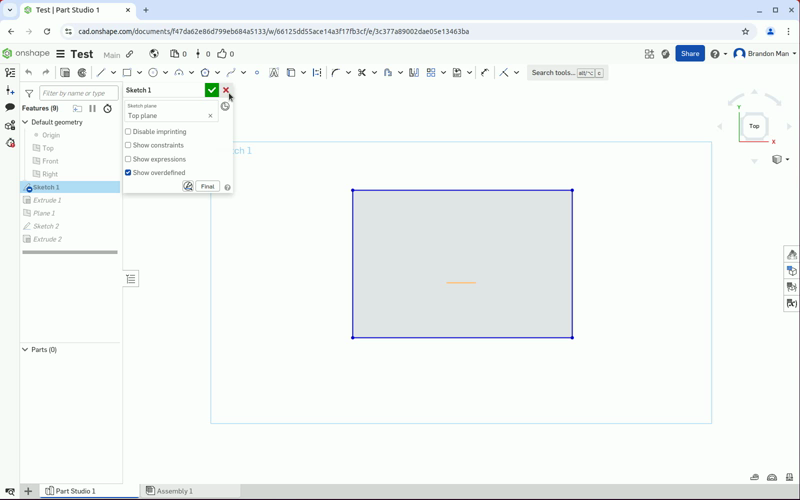
click(229, 92)
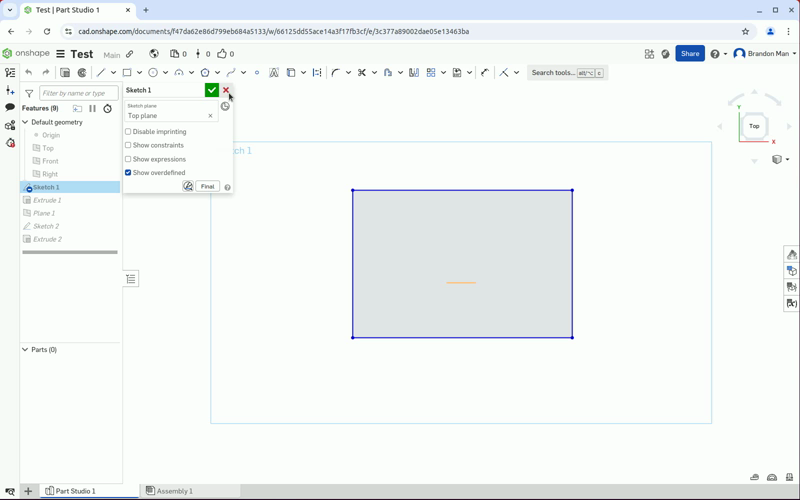
key(shift+s)
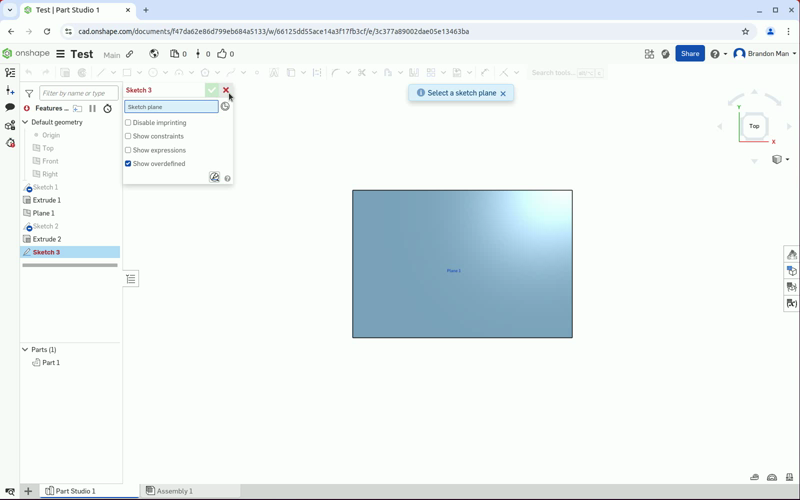
mouse_move(73, 215)
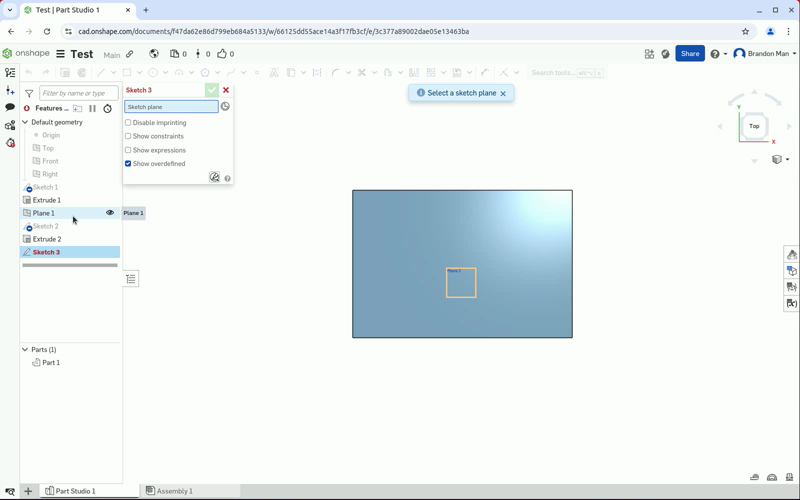
click(73, 215)
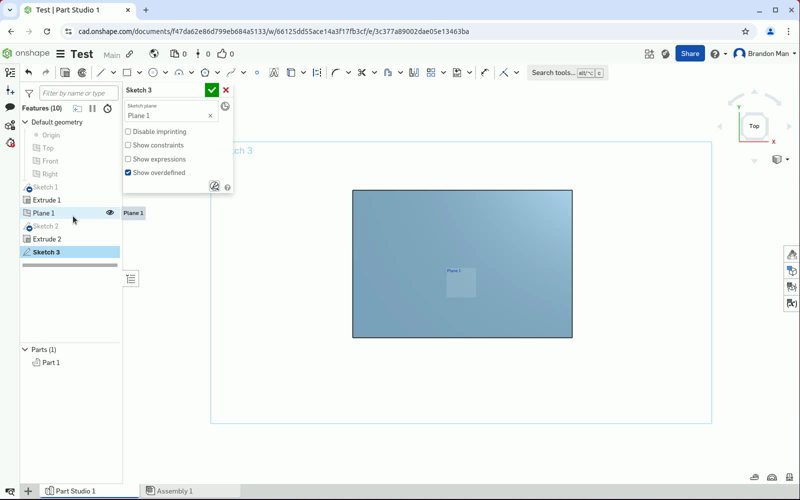
mouse_move(73, 352)
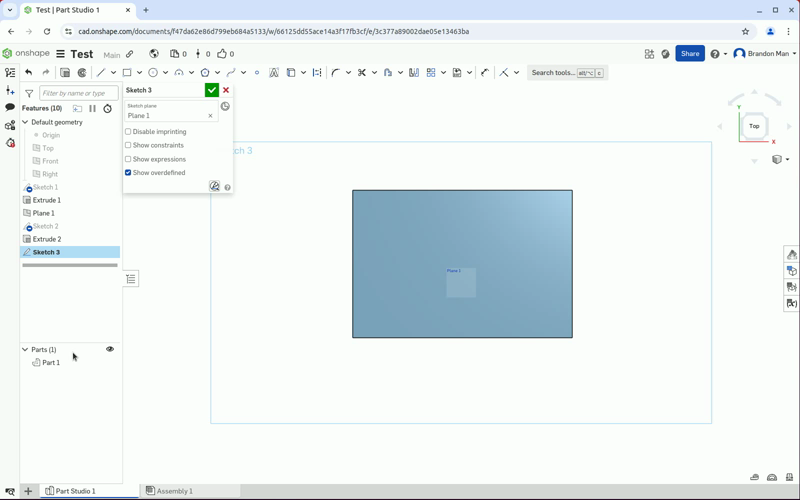
key(y)
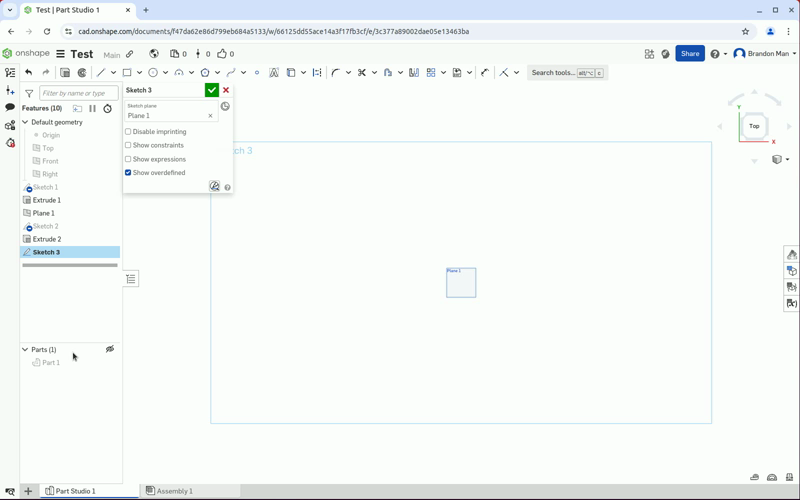
key(l)
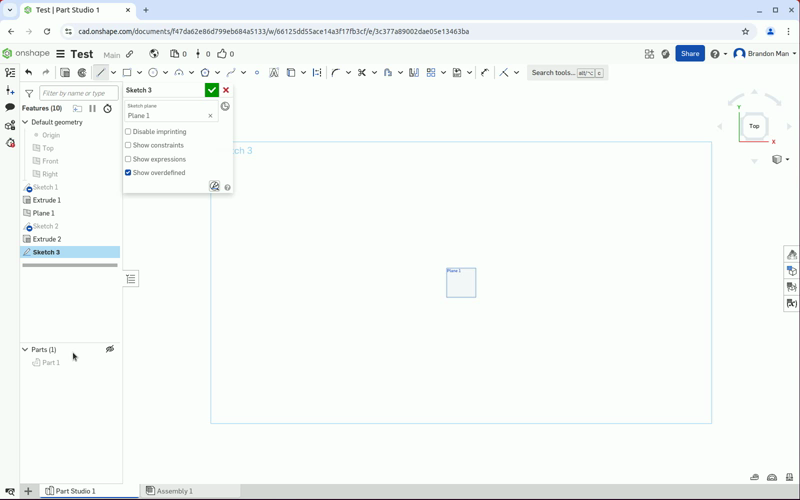
key_down(shift)
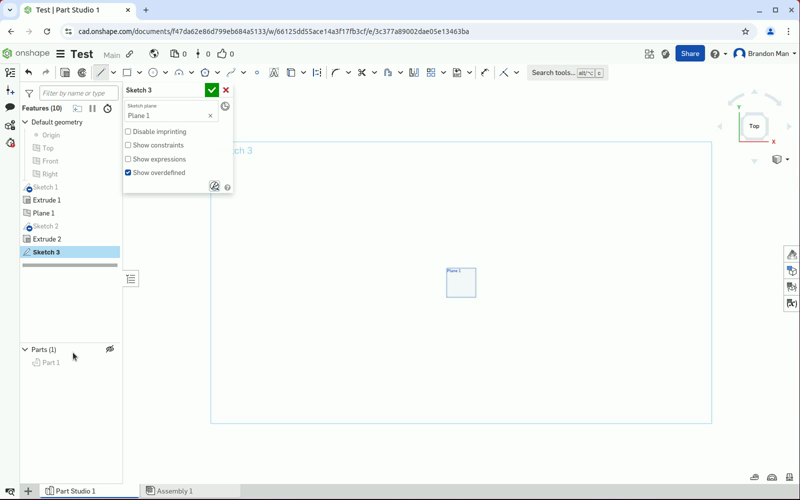
mouse_move(398, 308)
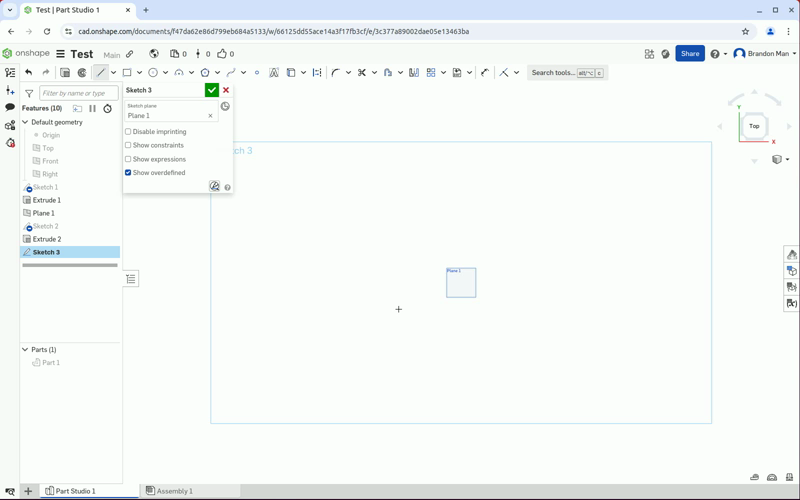
click(398, 308)
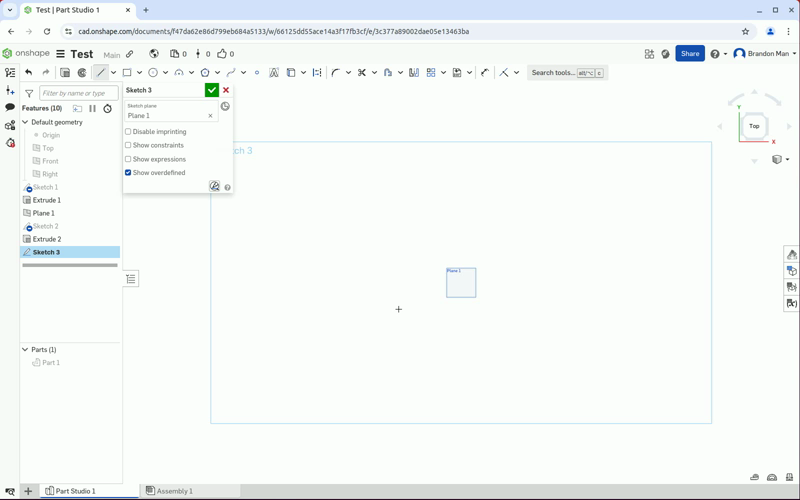
key_up(shift)
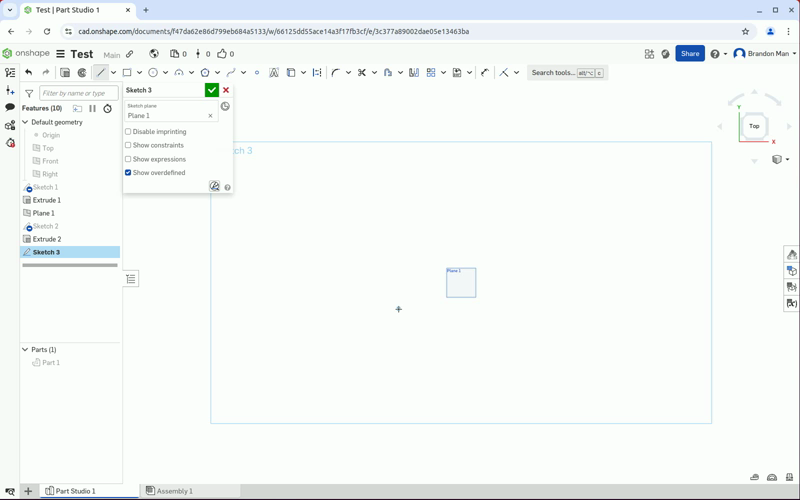
key_down(shift)
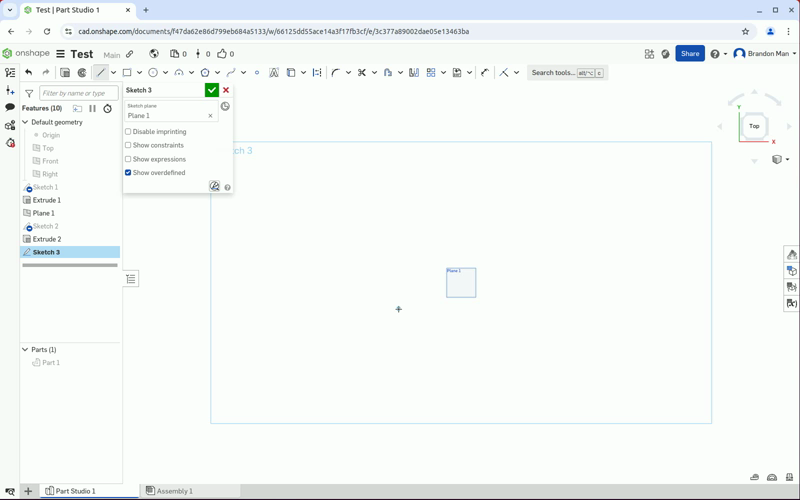
mouse_move(428, 308)
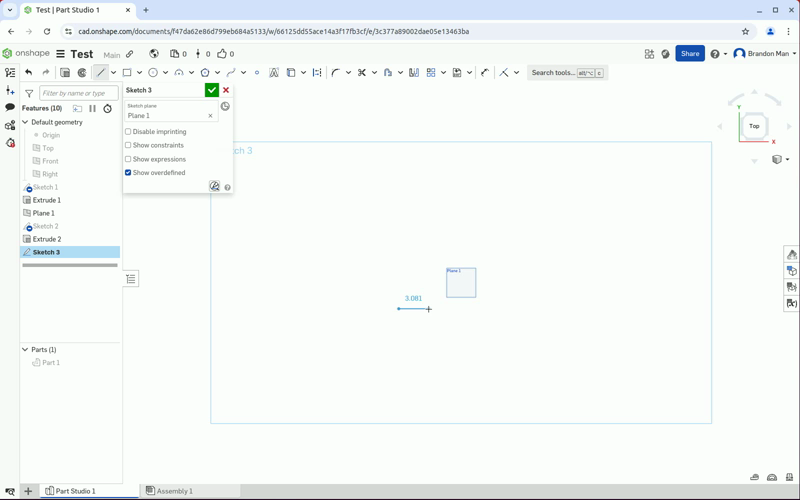
mouse_move(409, 308)
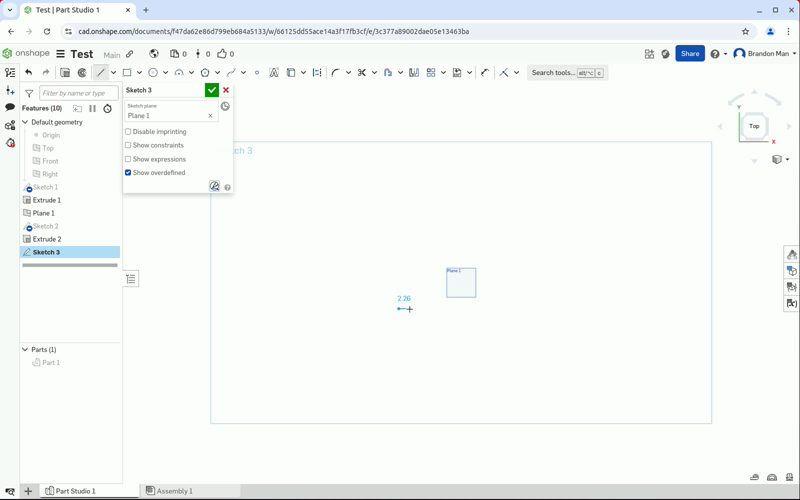
click(409, 308)
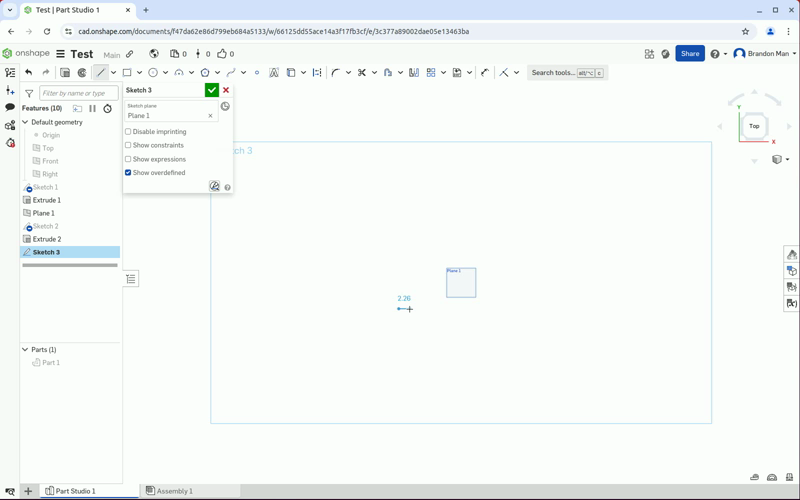
key_up(shift)
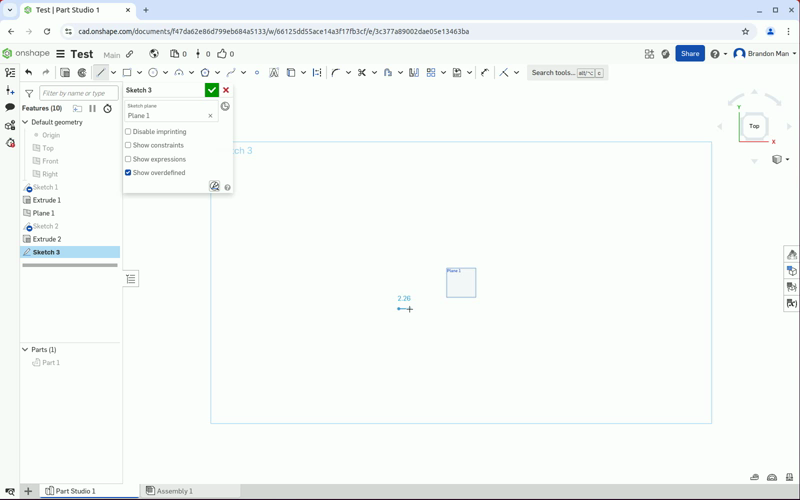
key_down(shift)
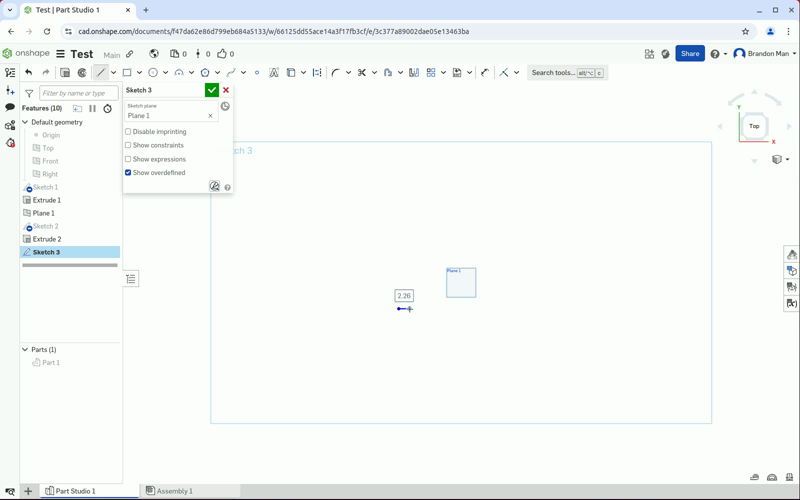
mouse_move(439, 308)
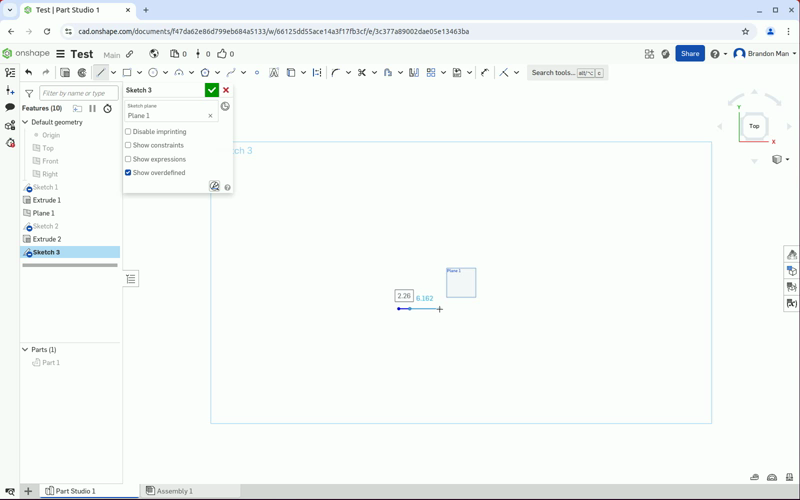
mouse_move(409, 279)
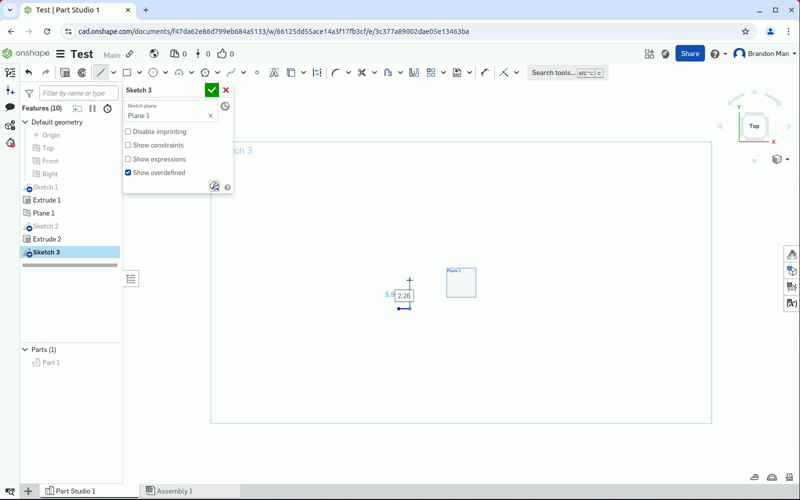
click(409, 279)
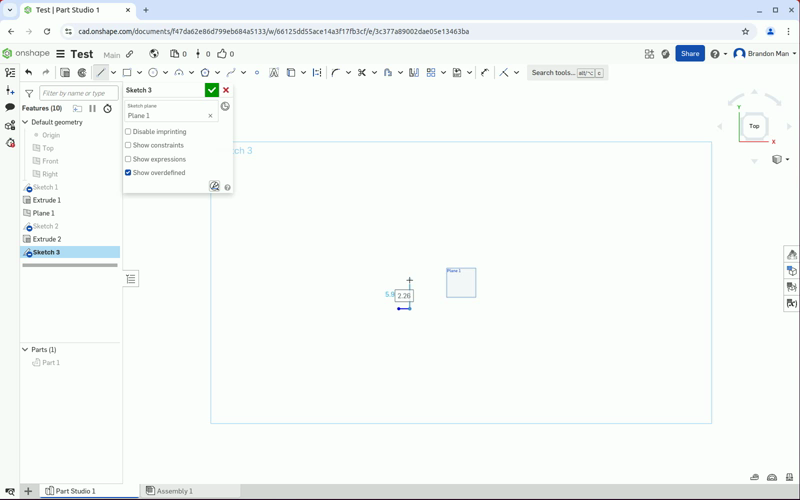
key_up(shift)
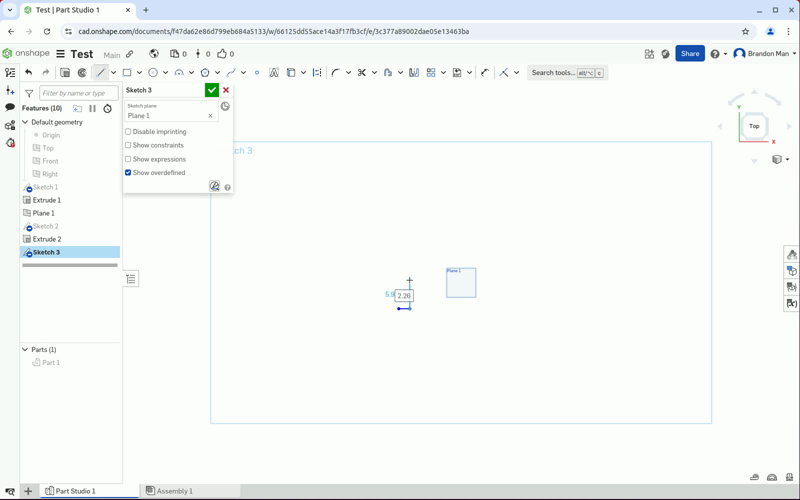
key_down(shift)
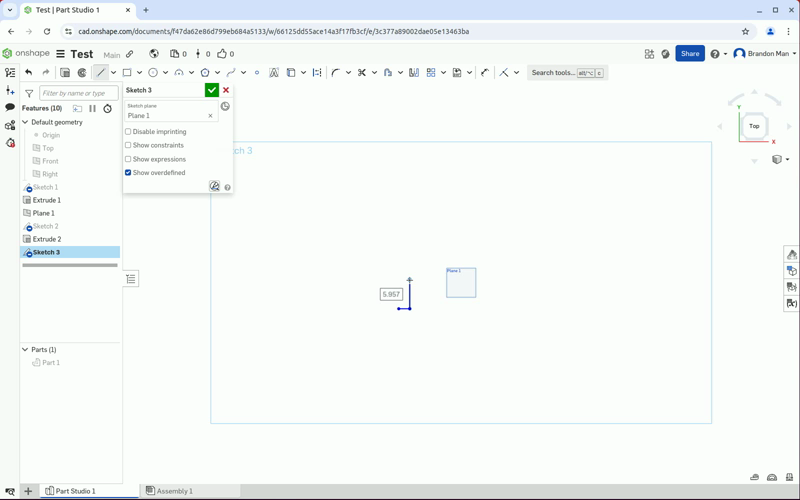
mouse_move(439, 279)
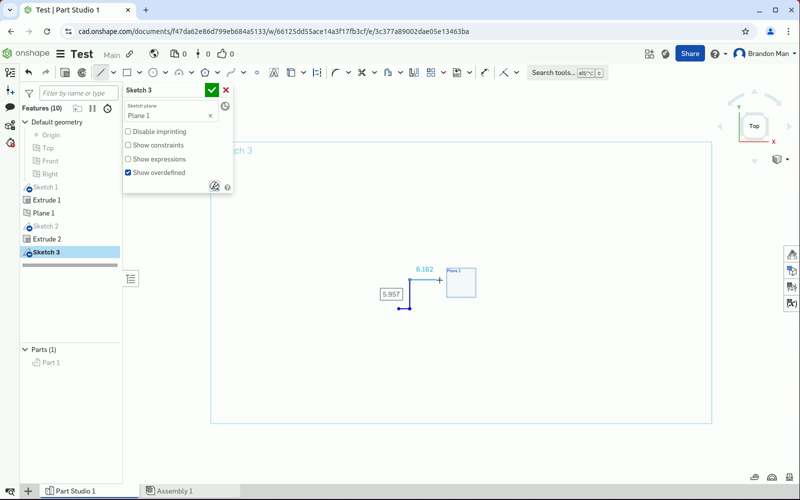
mouse_move(398, 279)
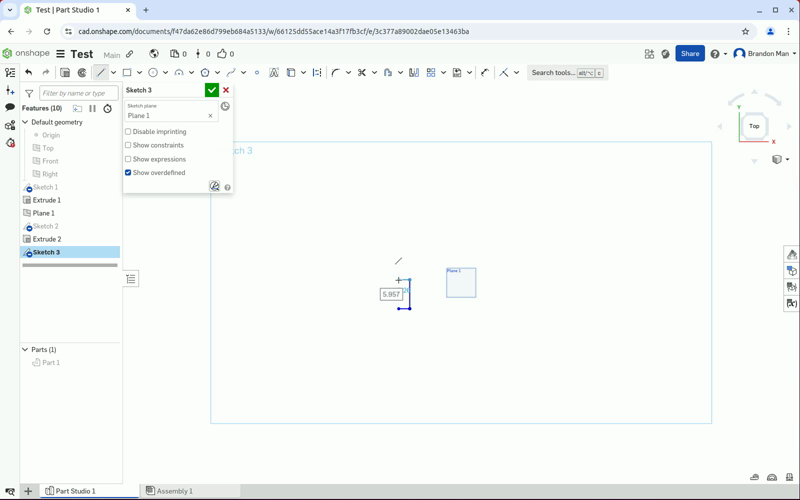
click(398, 279)
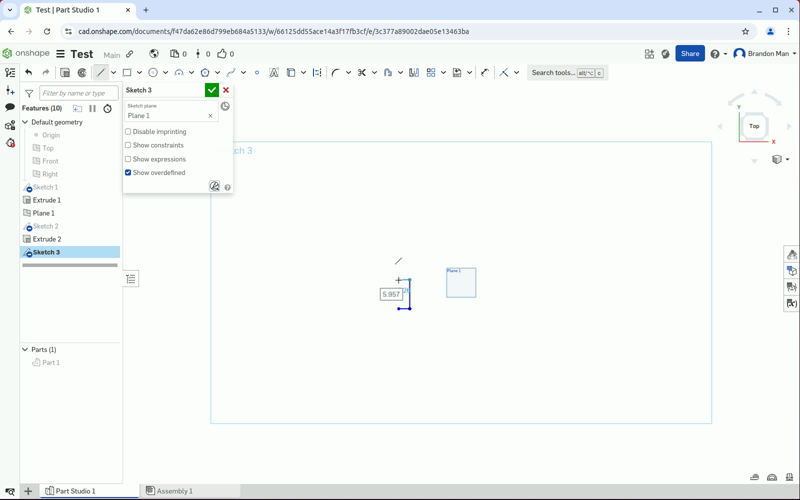
key_up(shift)
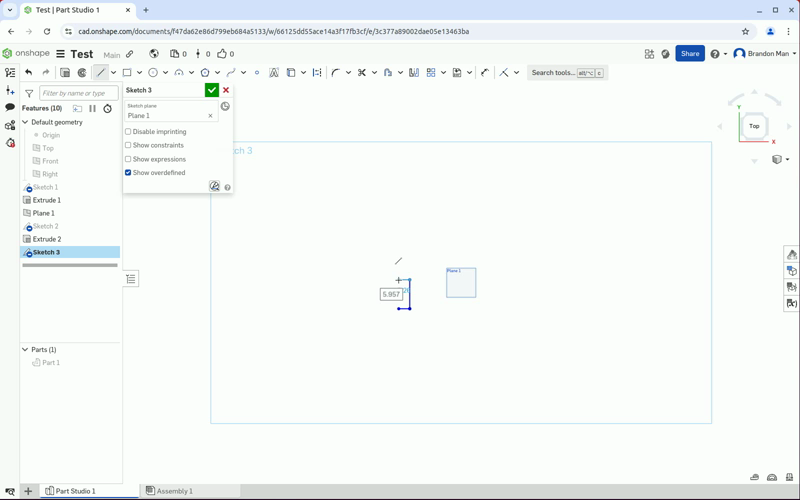
mouse_move(428, 279)
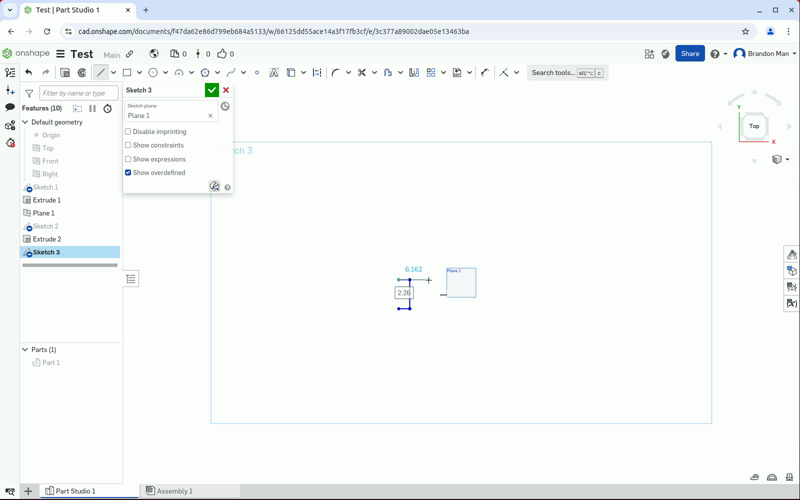
key_down(shift)
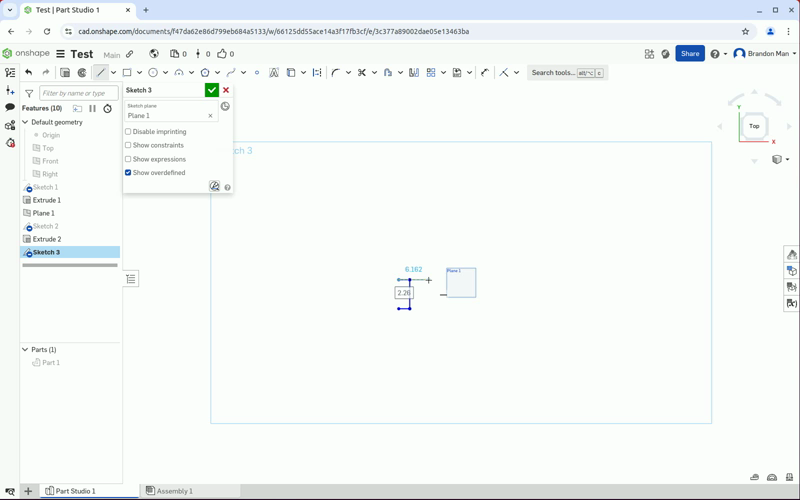
mouse_move(398, 308)
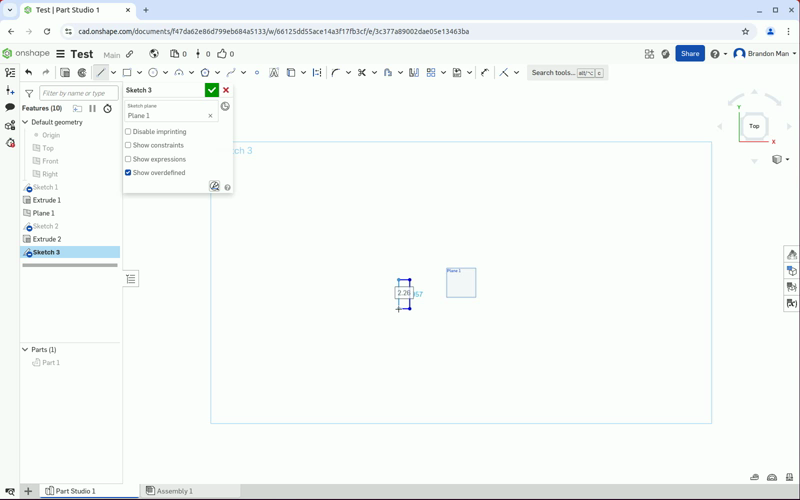
key_up(shift)
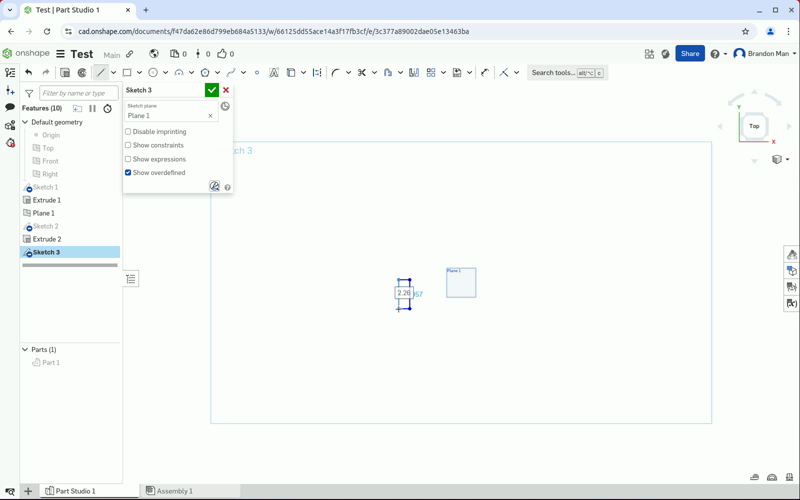
click(398, 308)
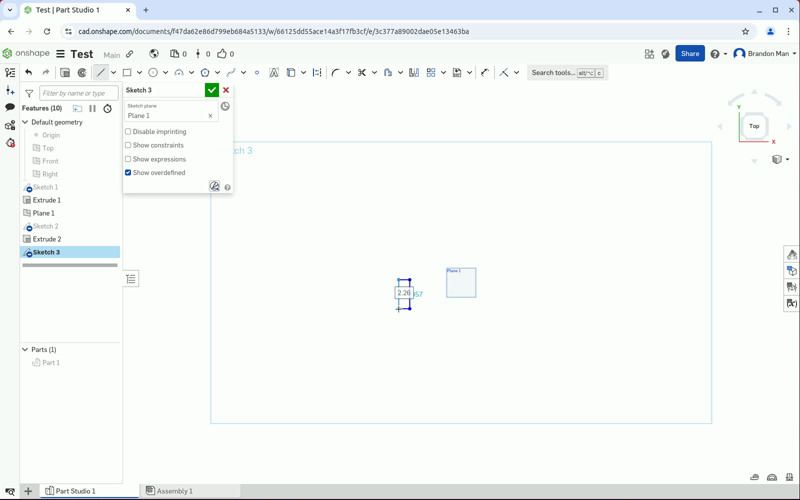
key(esc)
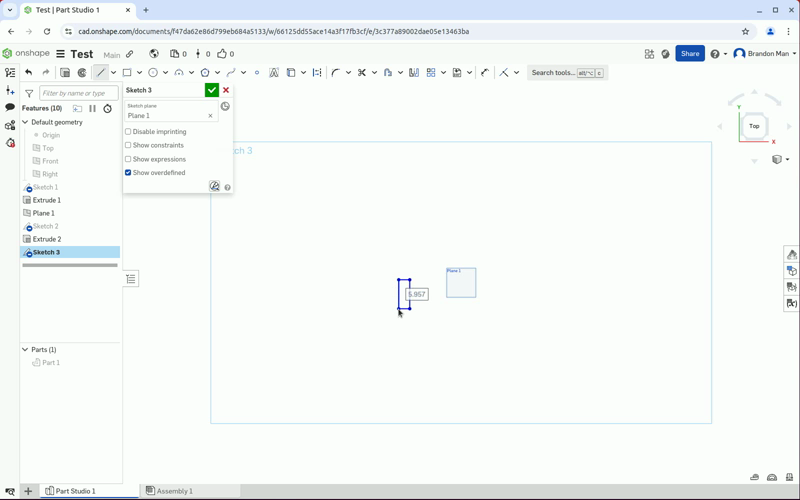
mouse_move(407, 306)
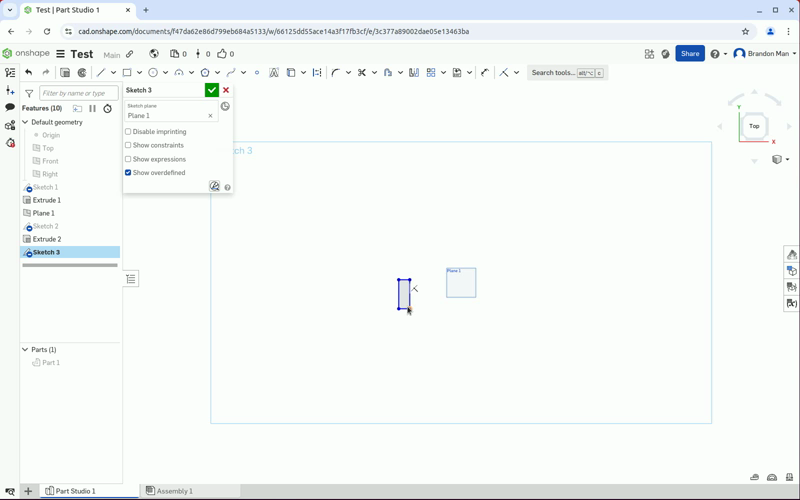
scroll(6)
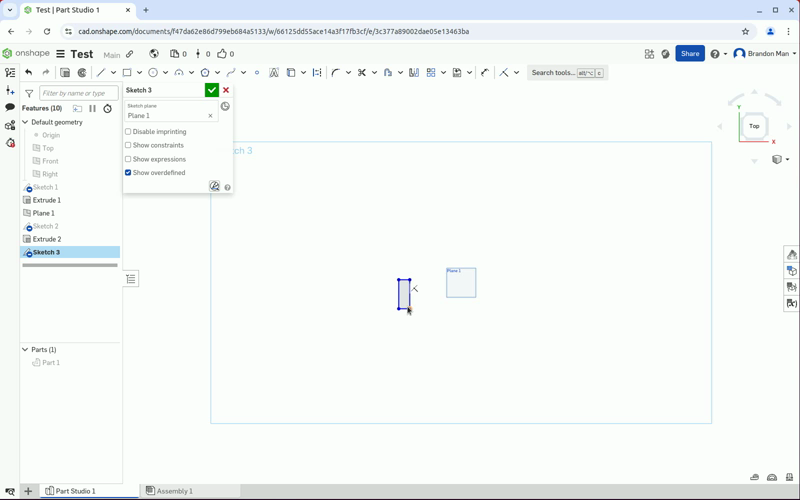
scroll(6)
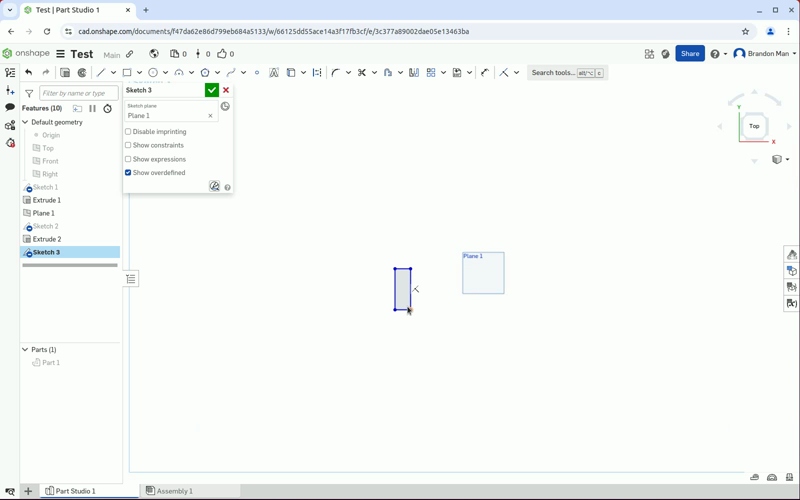
scroll(6)
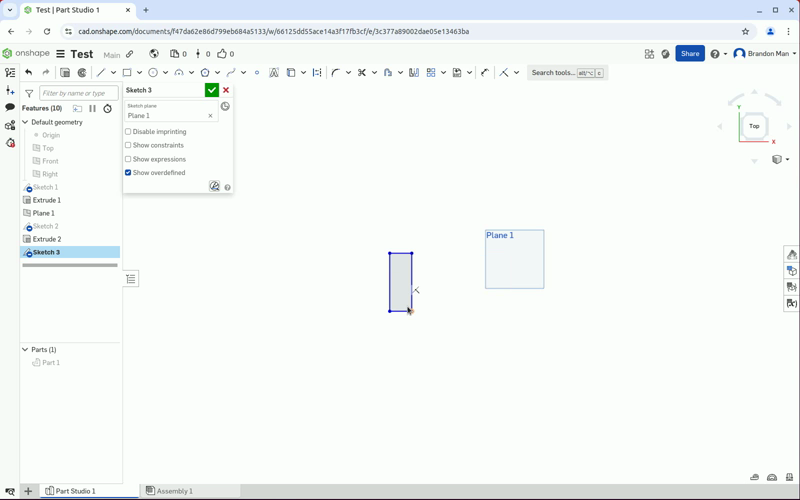
scroll(6)
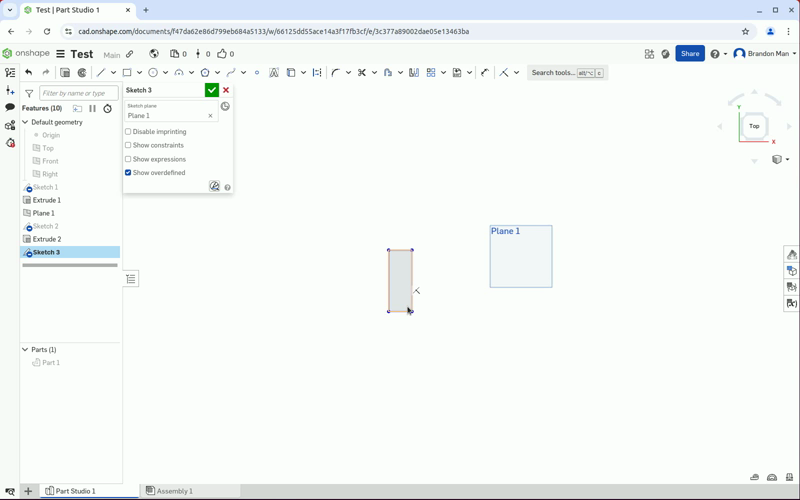
scroll(6)
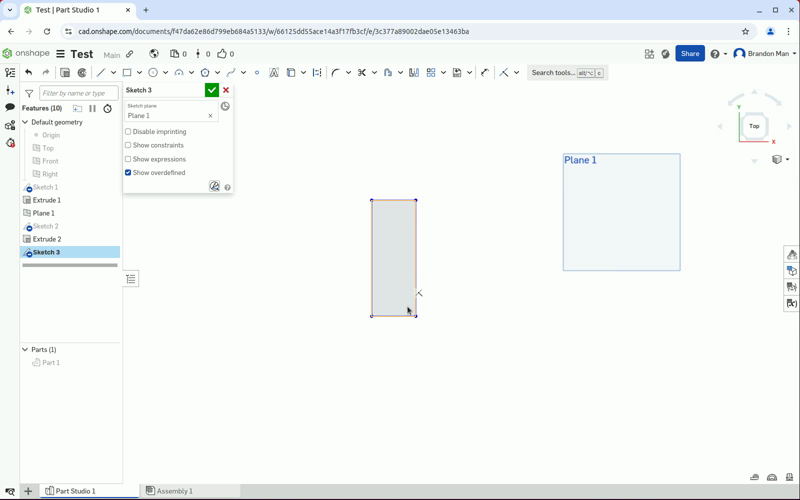
scroll(6)
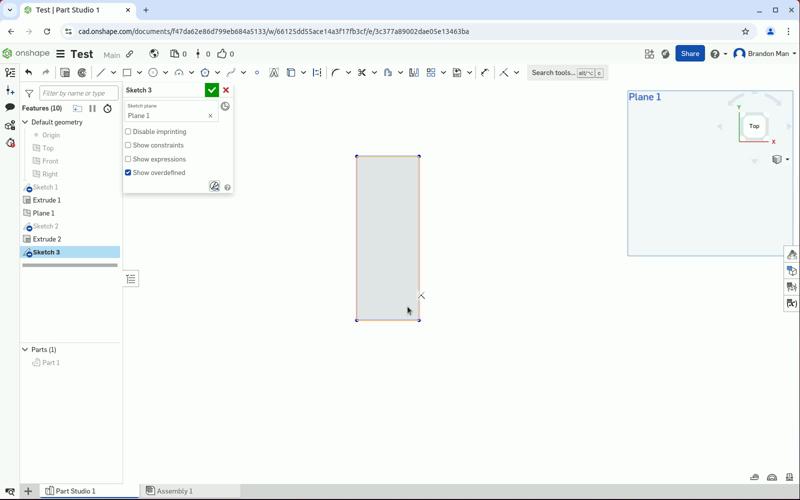
scroll(6)
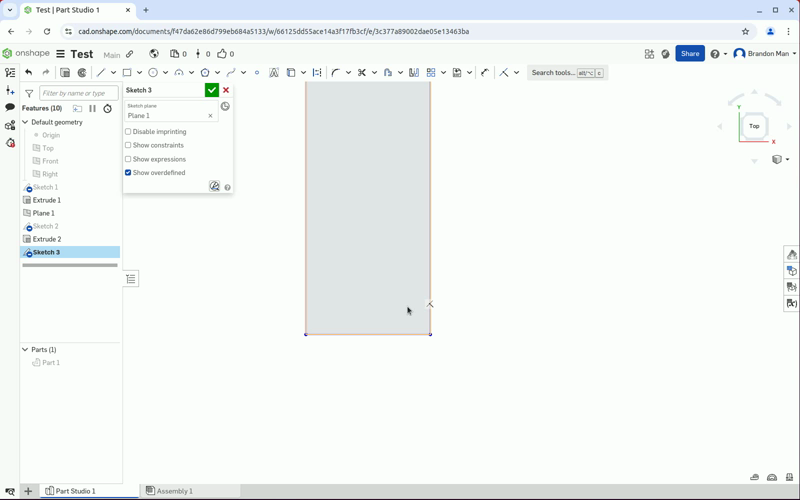
click(407, 306)
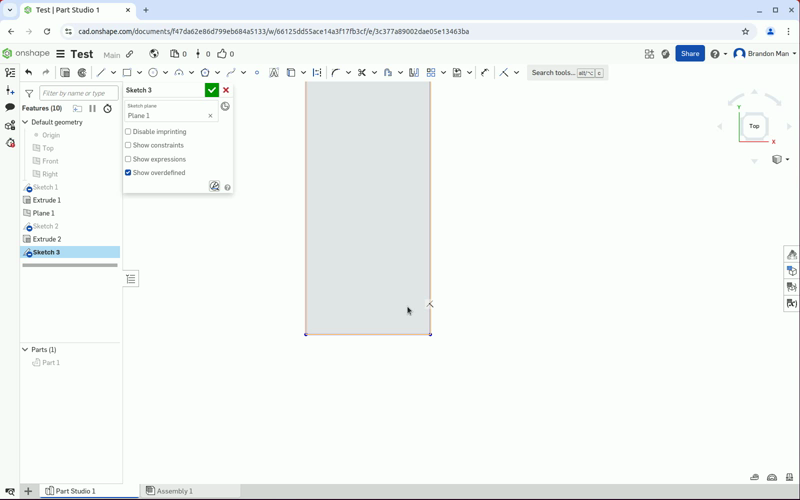
scroll(-6)
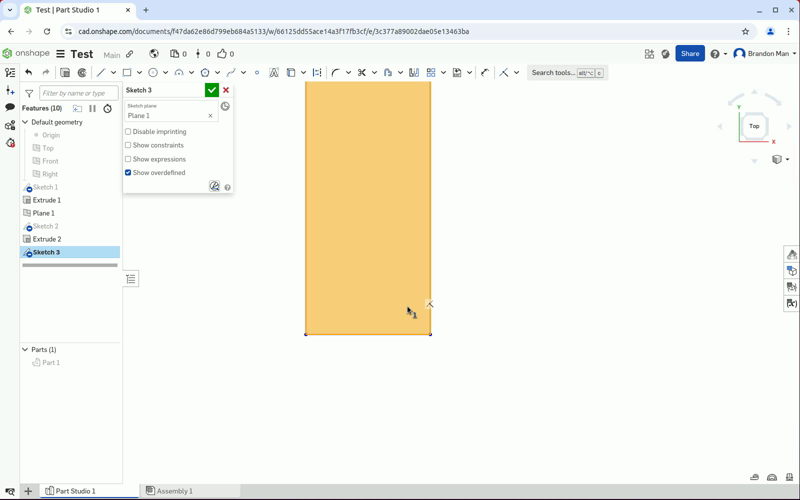
scroll(-6)
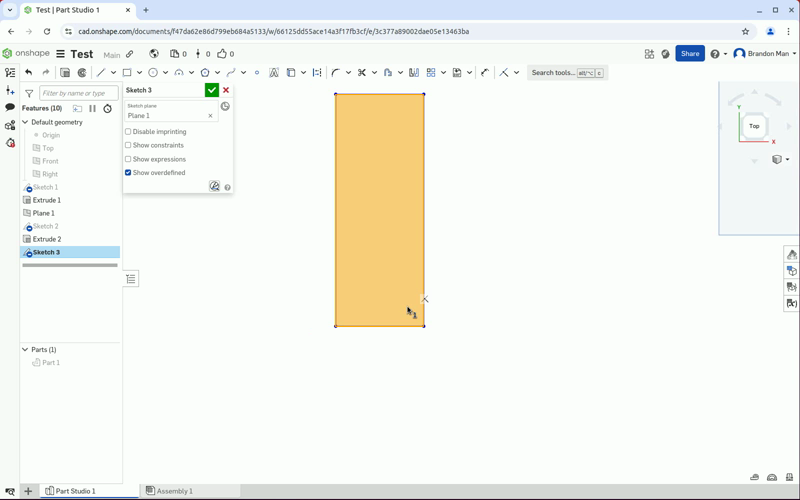
scroll(-6)
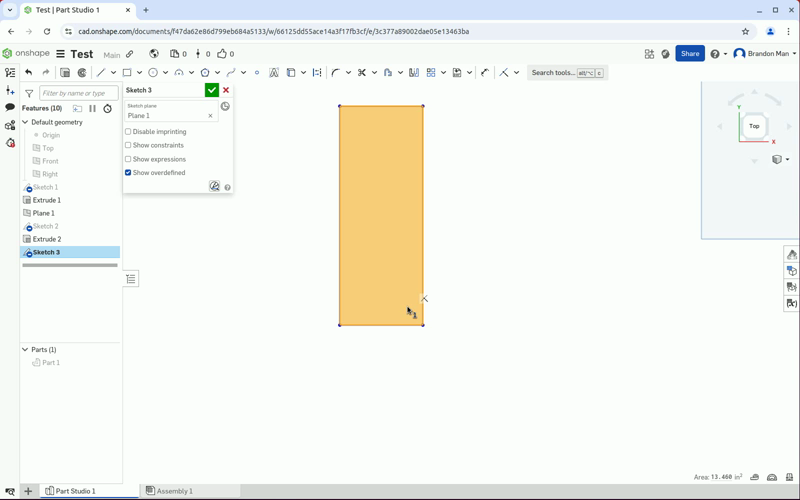
scroll(-6)
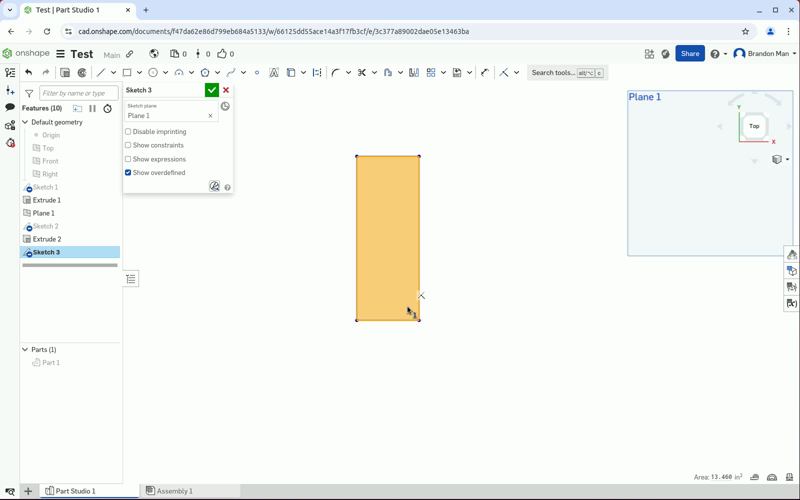
scroll(-6)
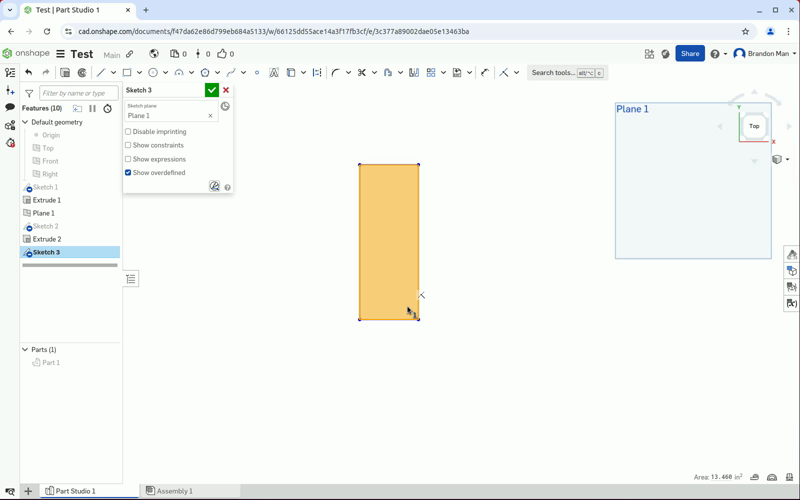
scroll(-6)
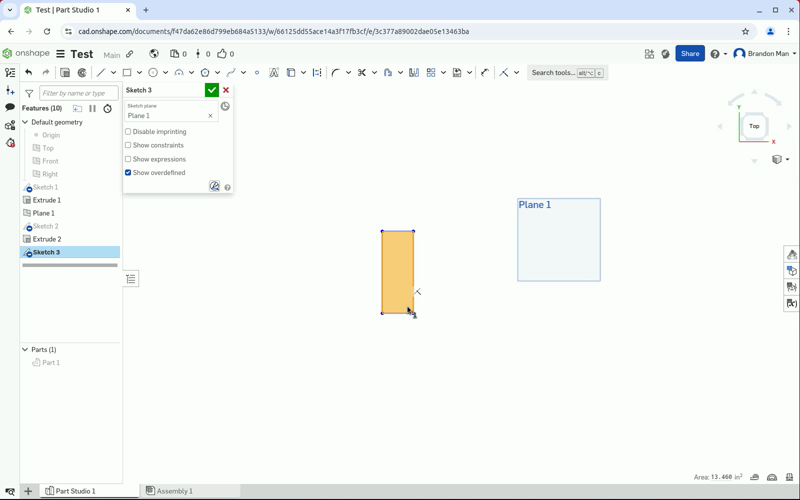
scroll(-6)
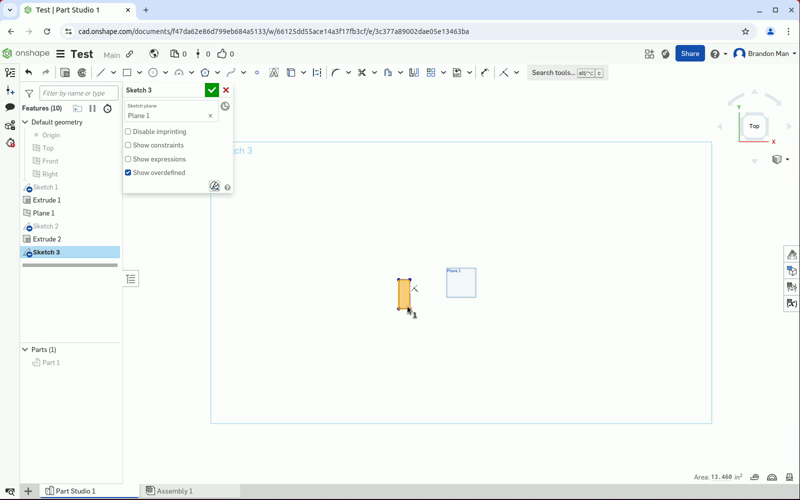
mouse_move(73, 352)
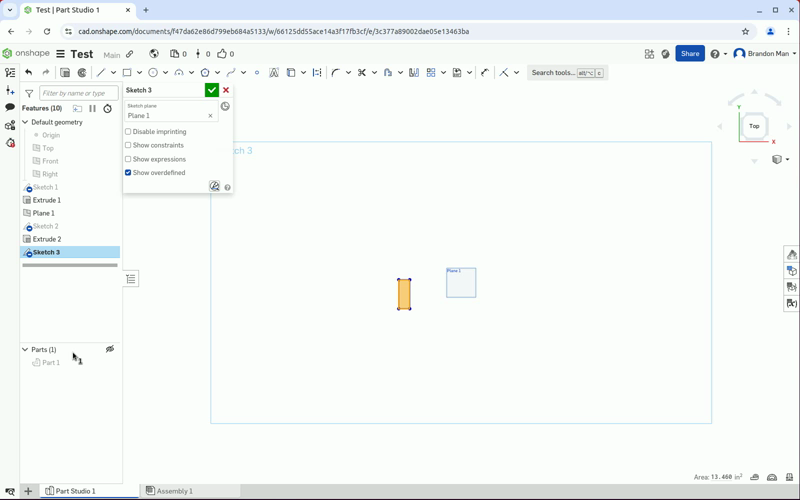
key(shift+y)
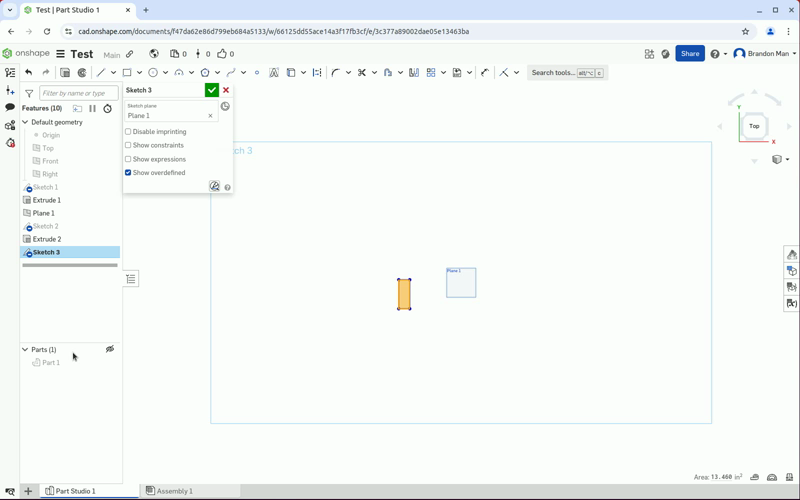
key(shift+e)
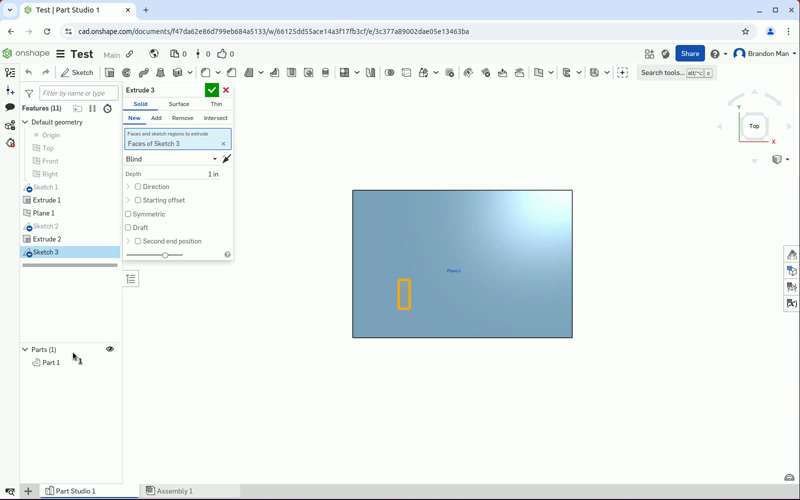
mouse_move(143, 106)
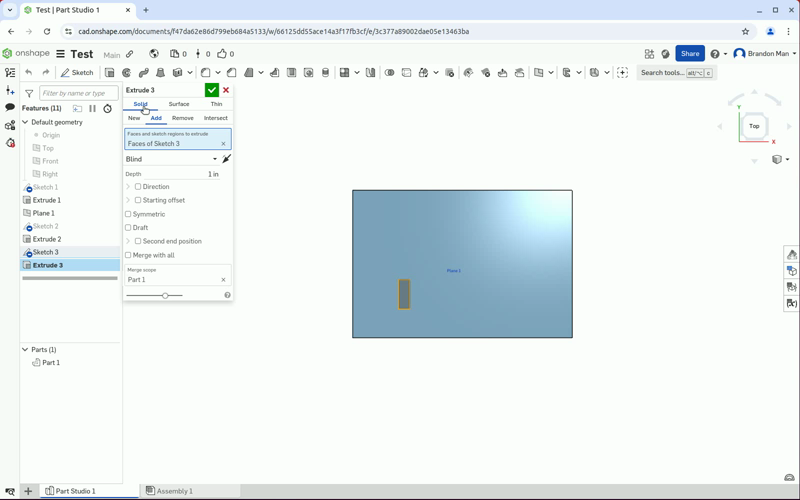
click(143, 106)
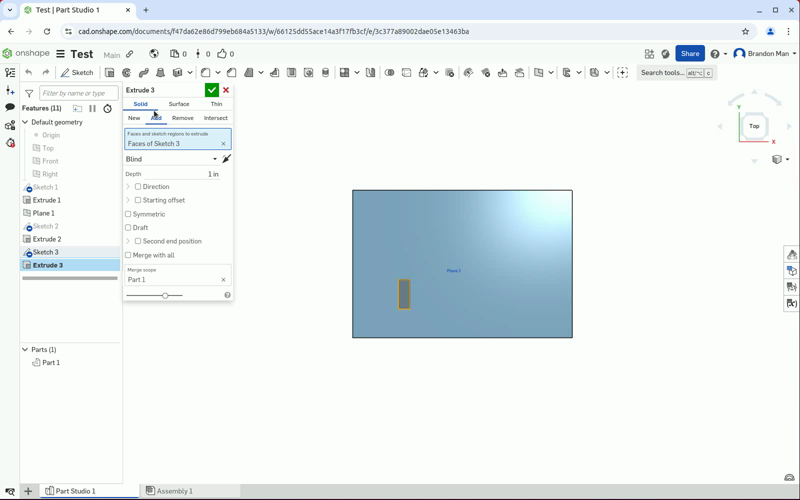
mouse_move(186, 120)
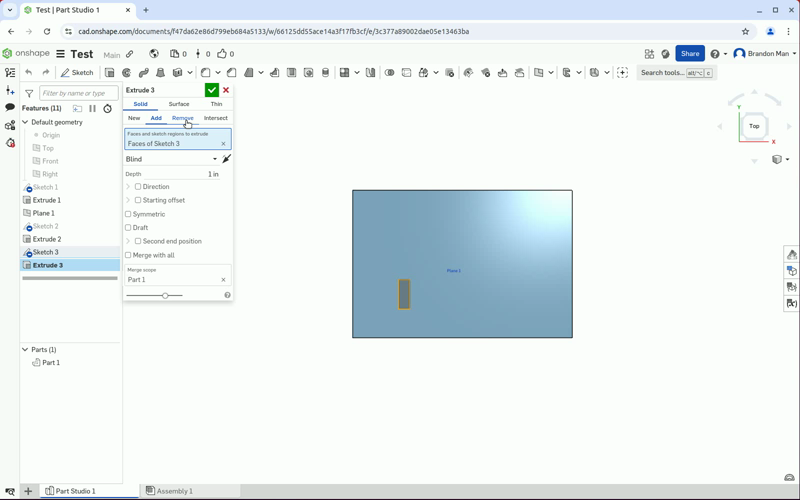
click(186, 120)
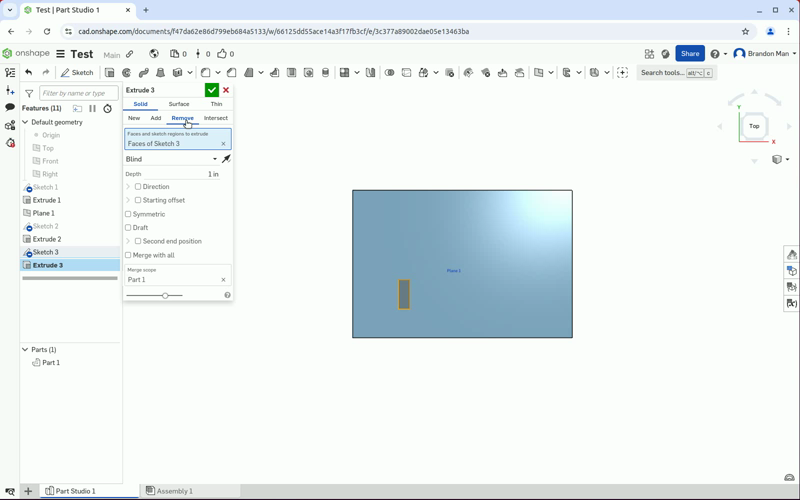
key(tab, 4)
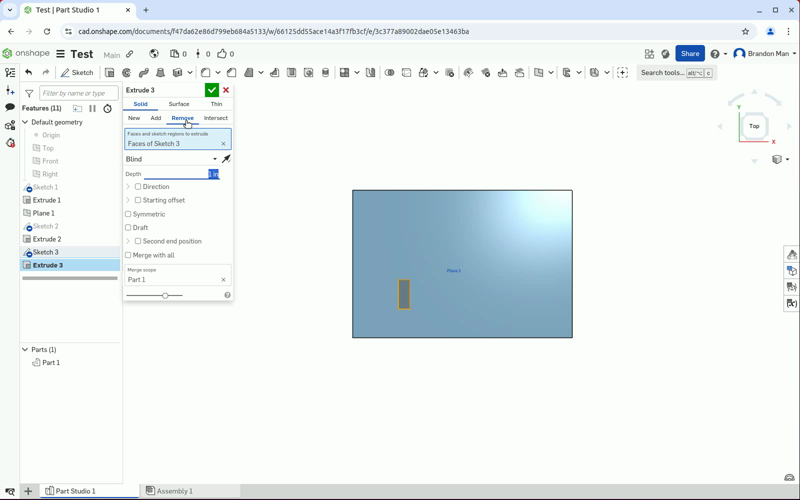
text(3.611)
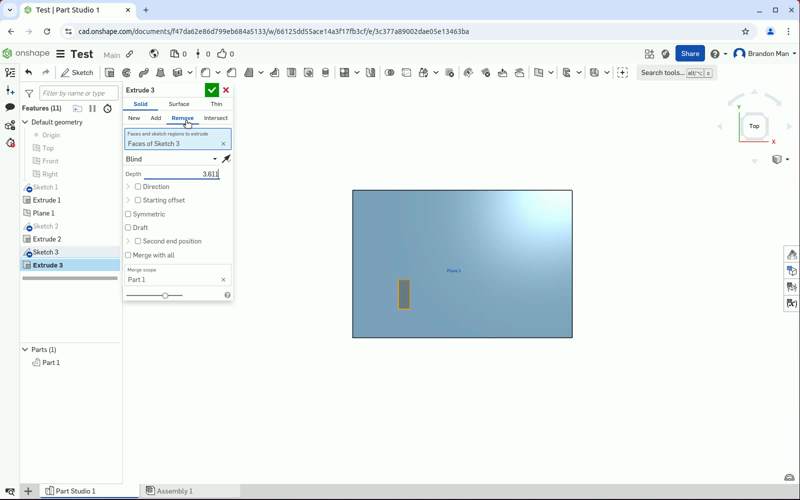
key(tab, 6)
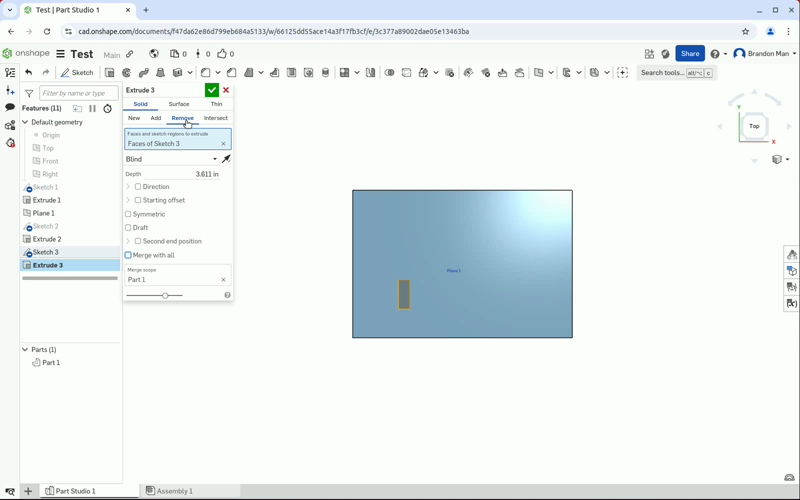
key(space)
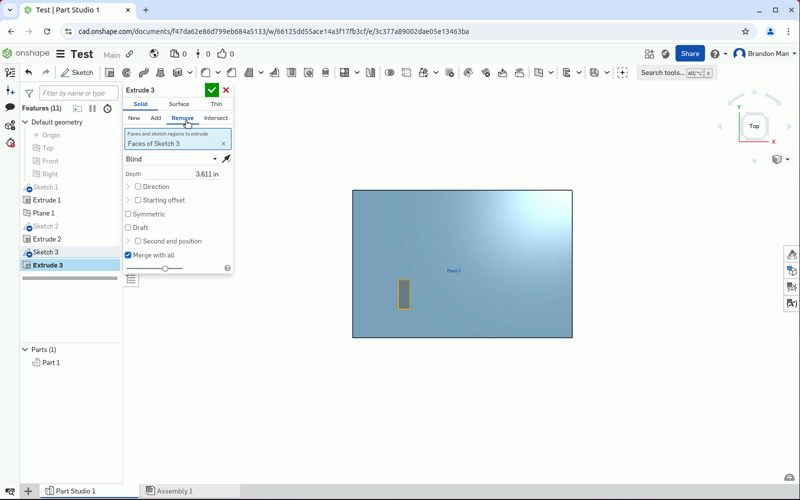
key(enter)
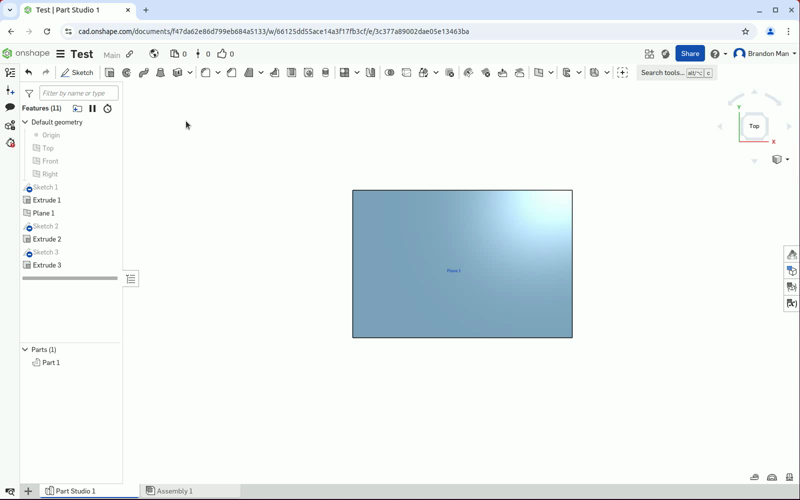
key(shift+h)
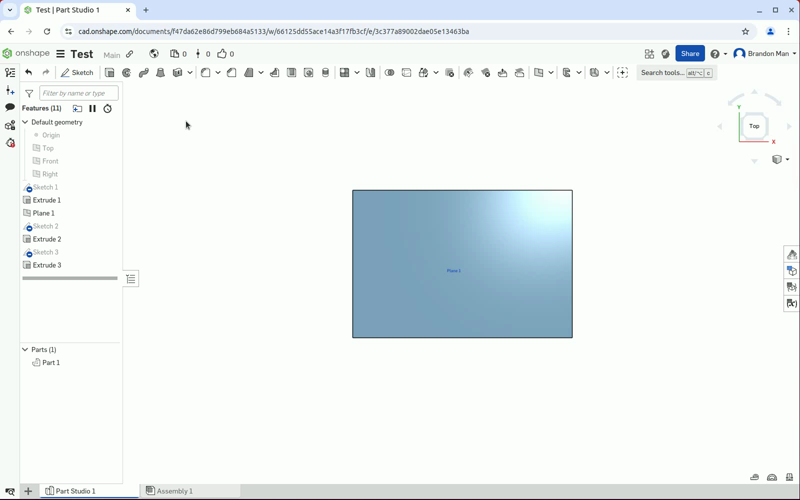
key(shift+h)
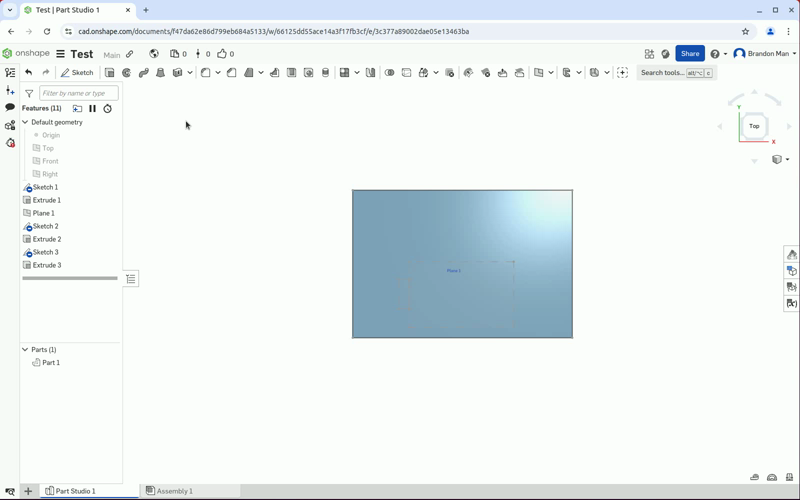
key(shift+7)
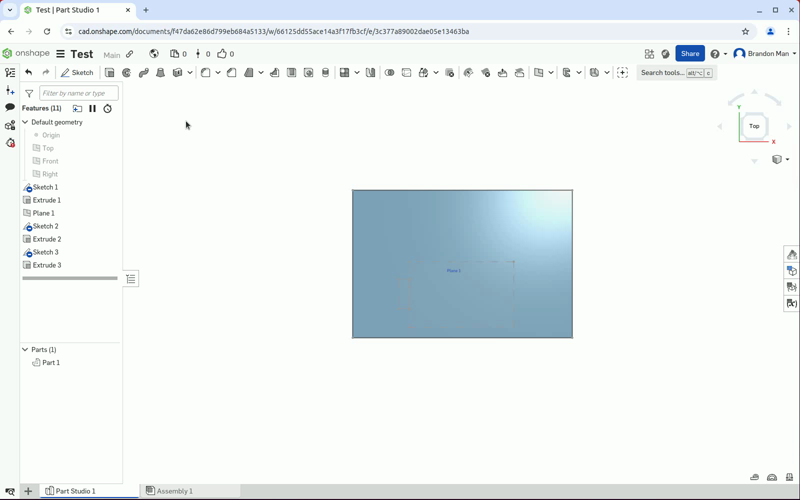
key(up, 3)
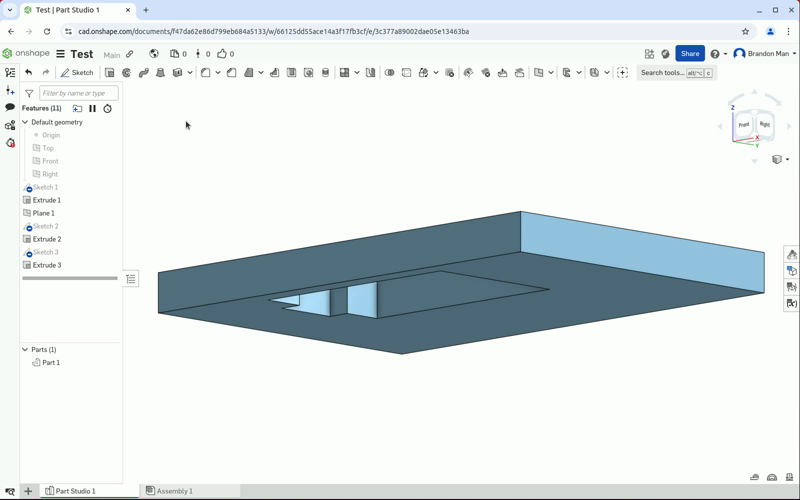
key(left, 3)
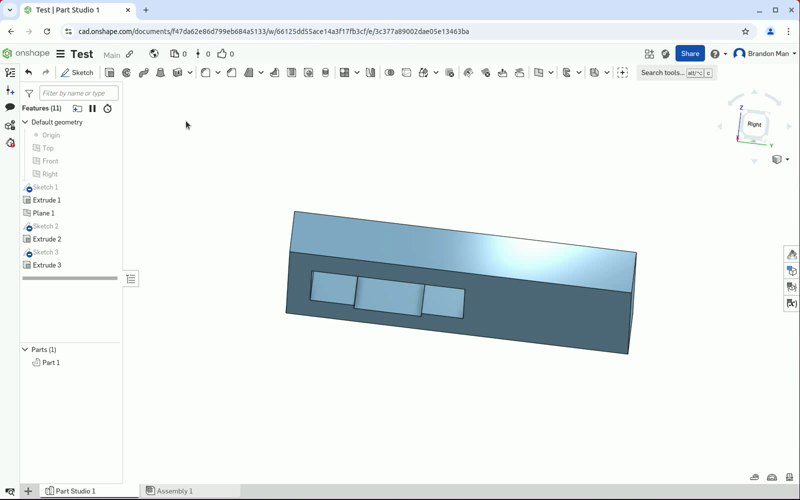
key(right, 3)
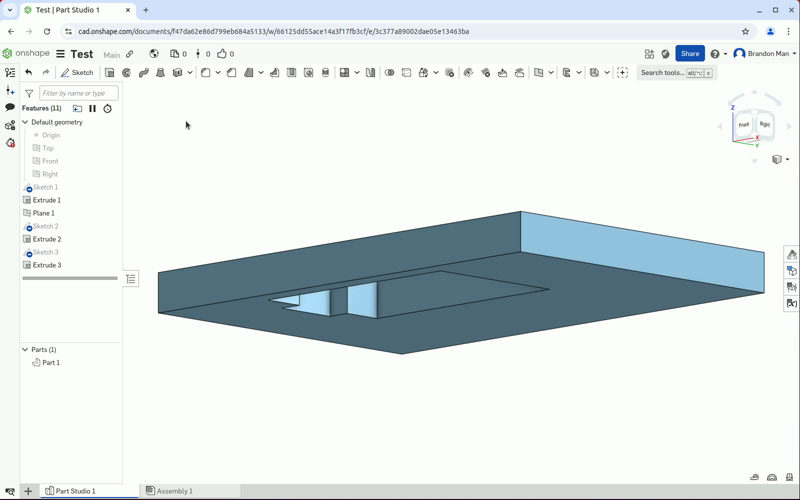
key(down, 3)
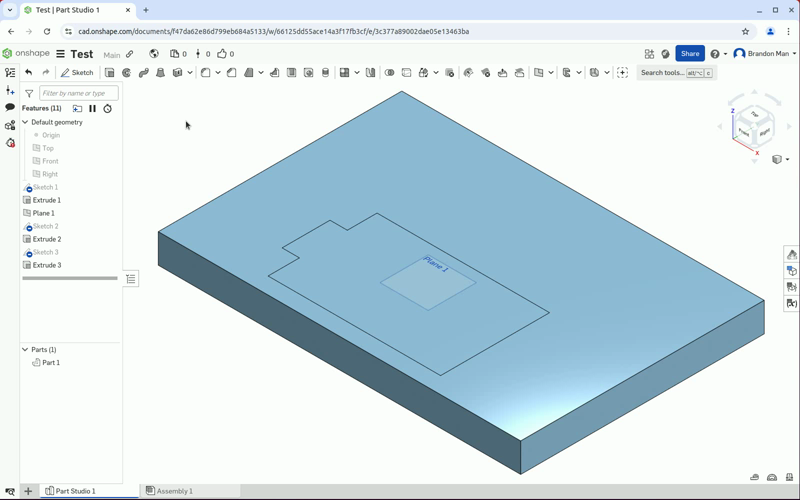
mouse_move(73, 189)
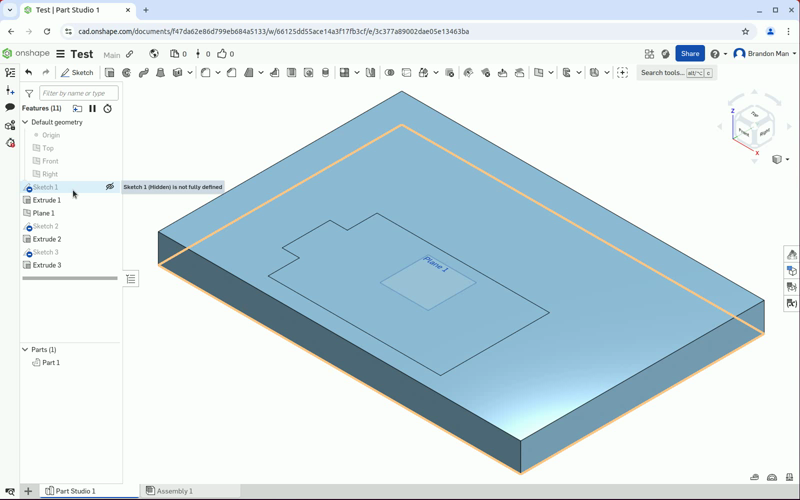
click(73, 189)